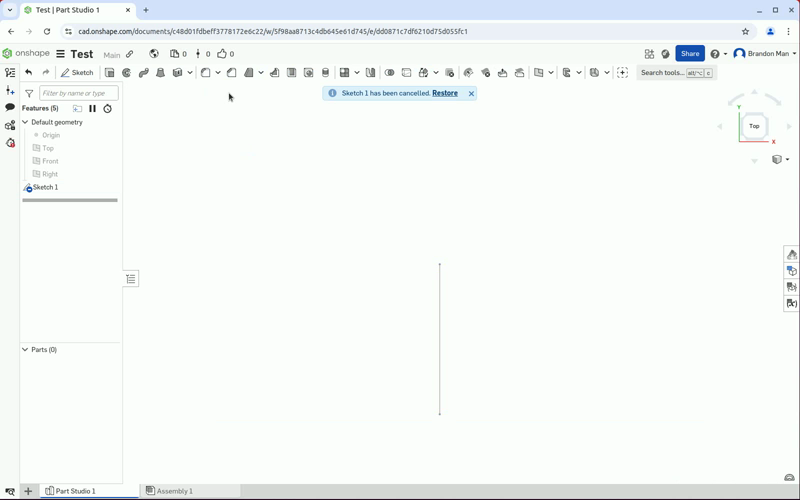
key(shift+h)
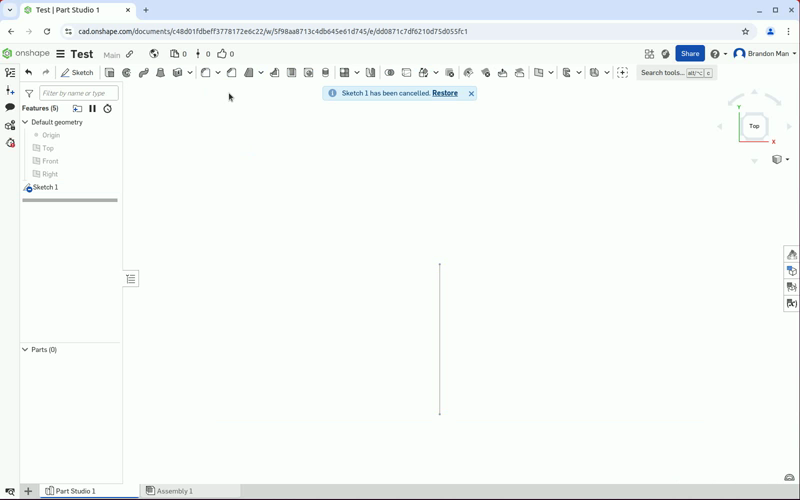
key(shift+s)
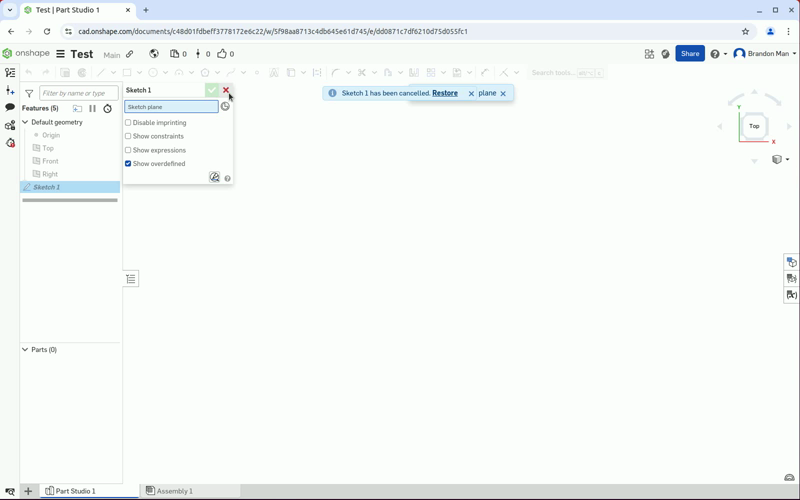
mouse_move(73, 150)
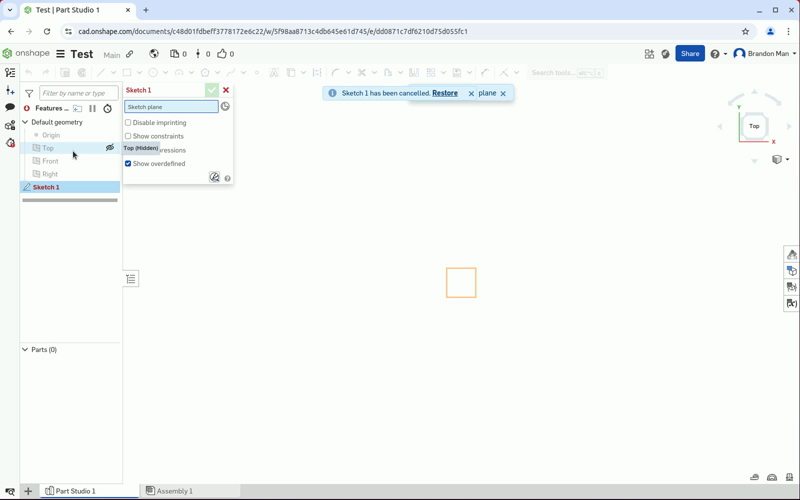
click(73, 150)
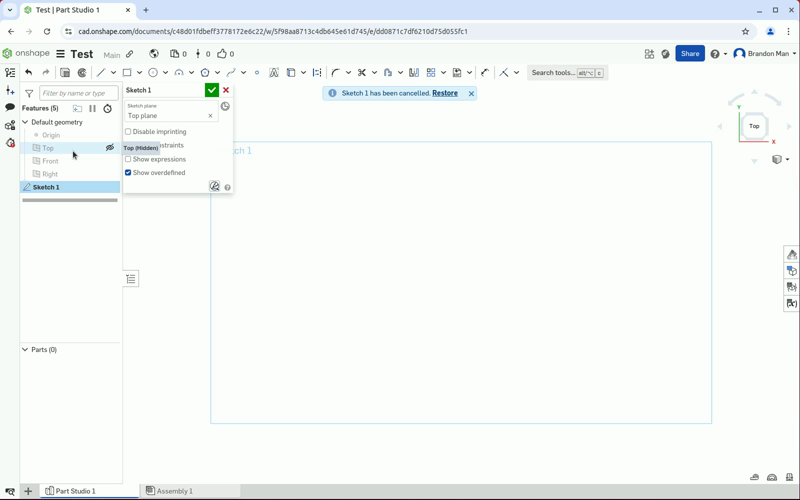
mouse_move(73, 352)
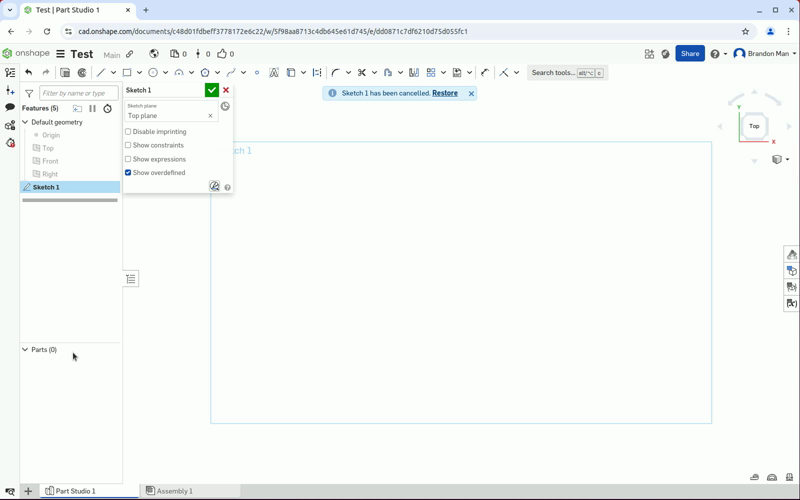
key(y)
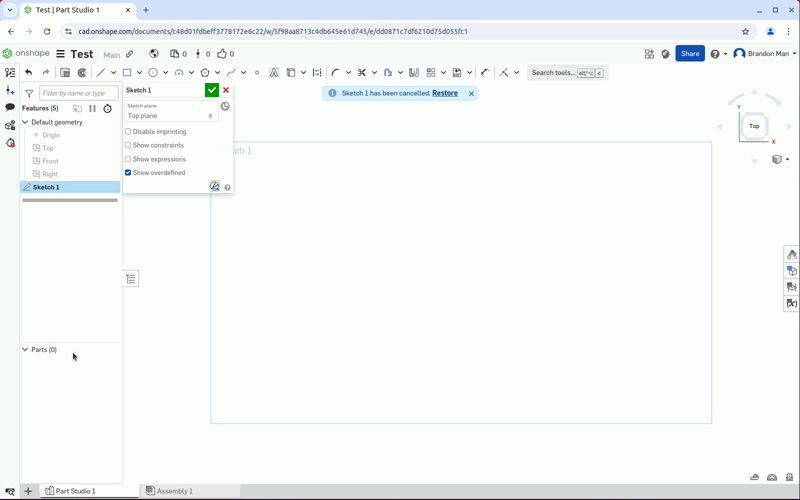
key(l)
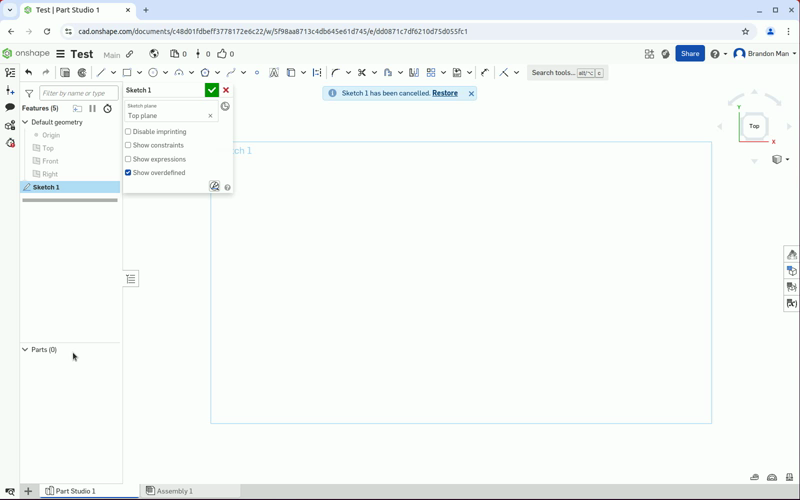
key_down(shift)
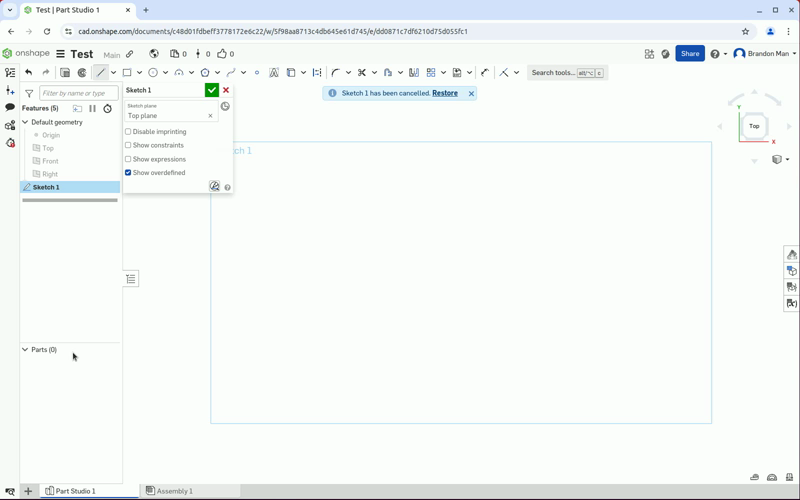
mouse_move(403, 360)
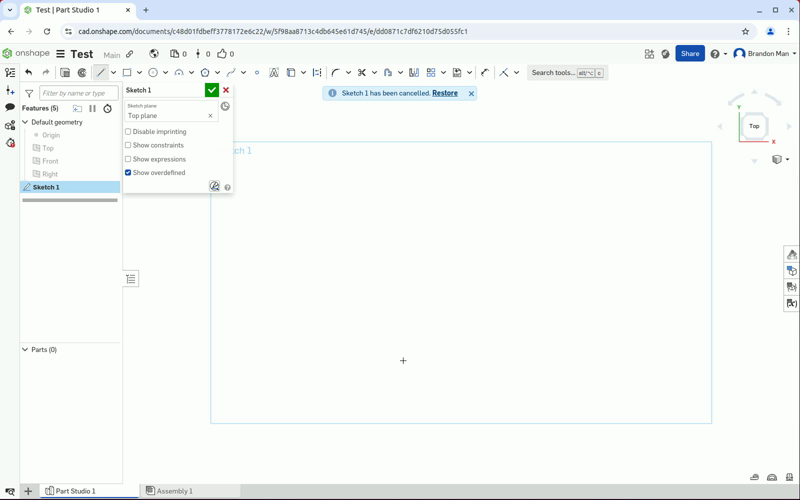
click(403, 360)
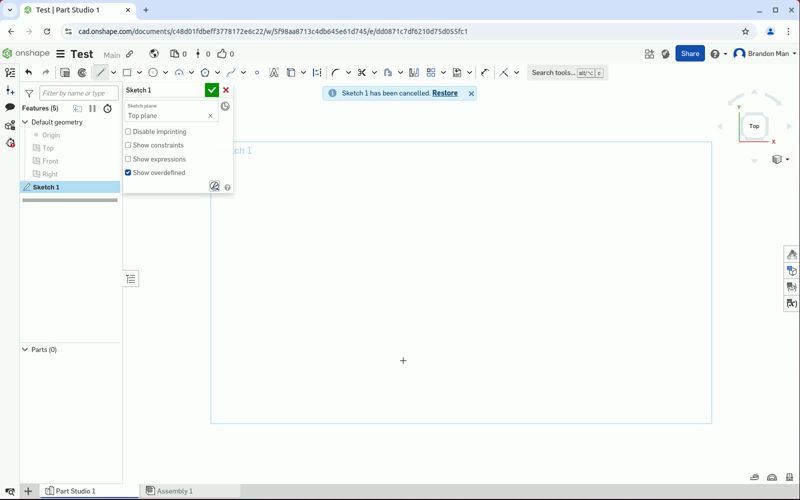
key_up(shift)
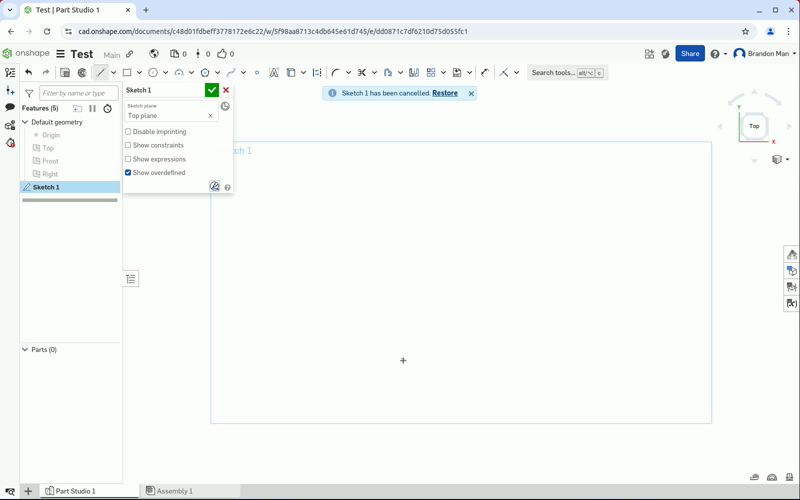
key_down(shift)
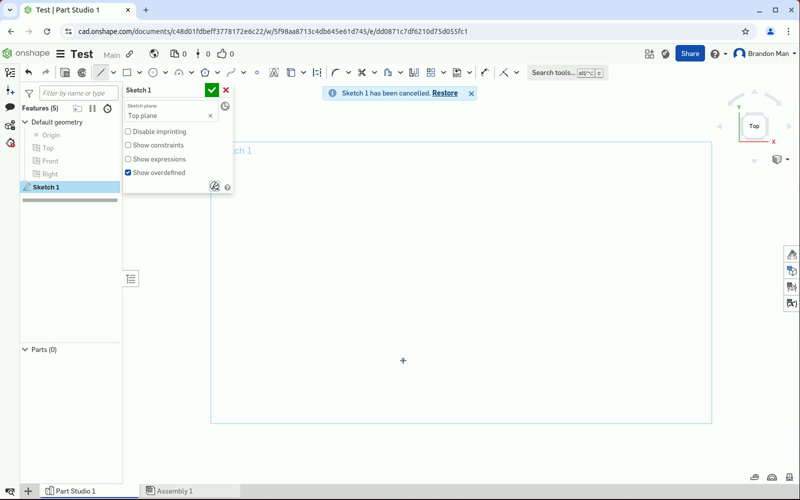
mouse_move(433, 360)
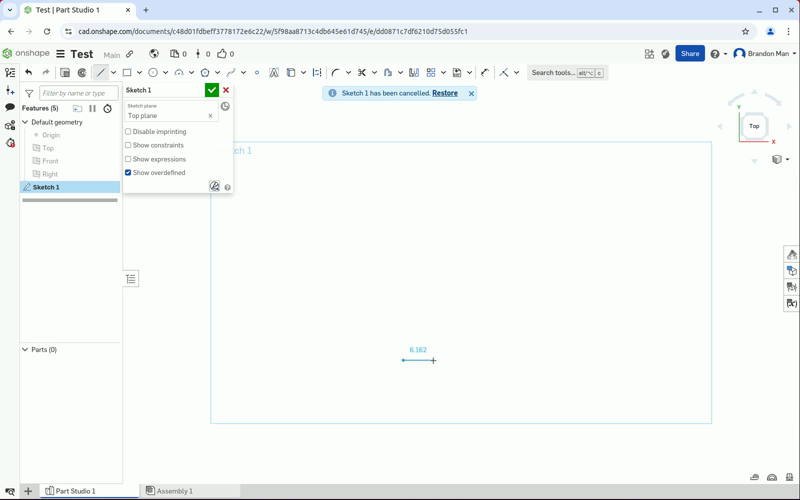
mouse_move(410, 360)
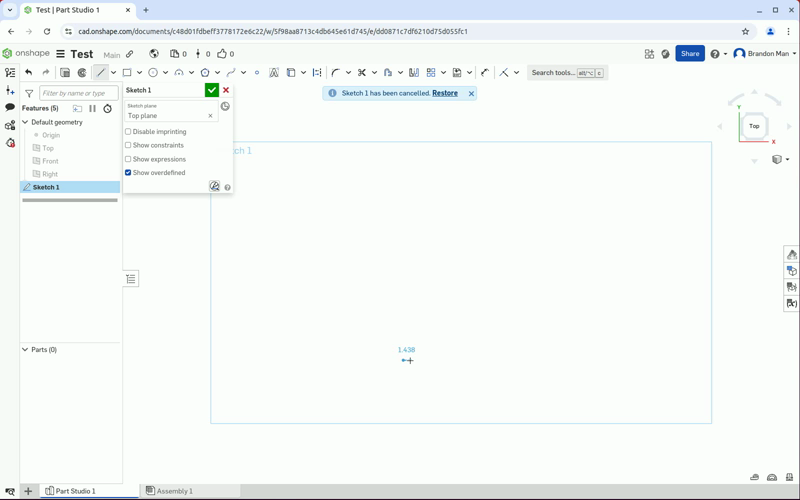
scroll(6)
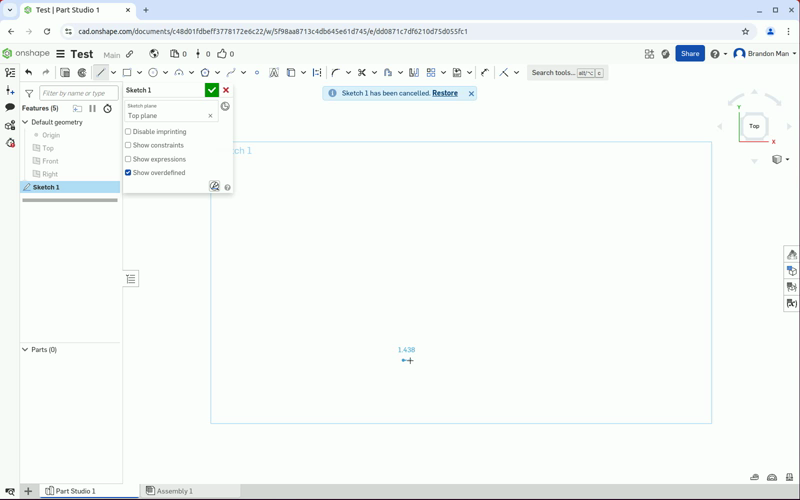
scroll(6)
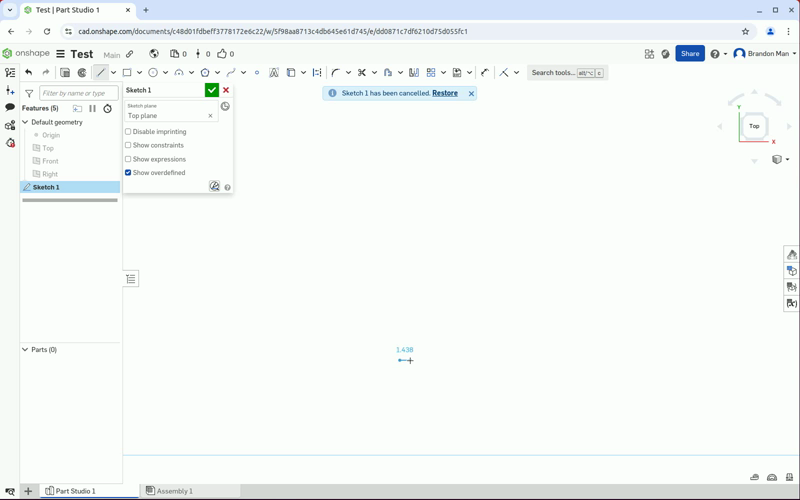
scroll(6)
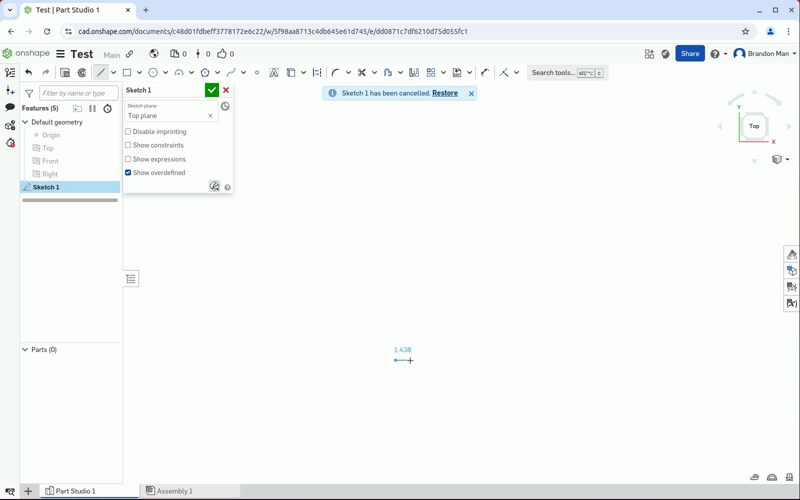
scroll(6)
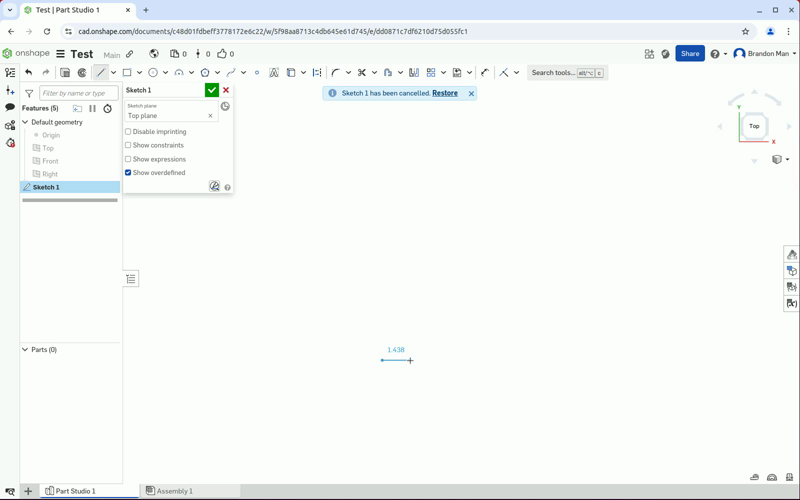
scroll(6)
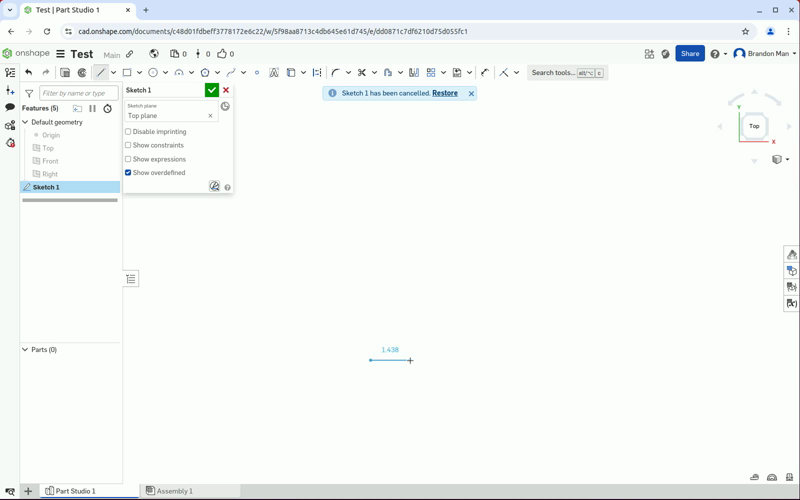
scroll(6)
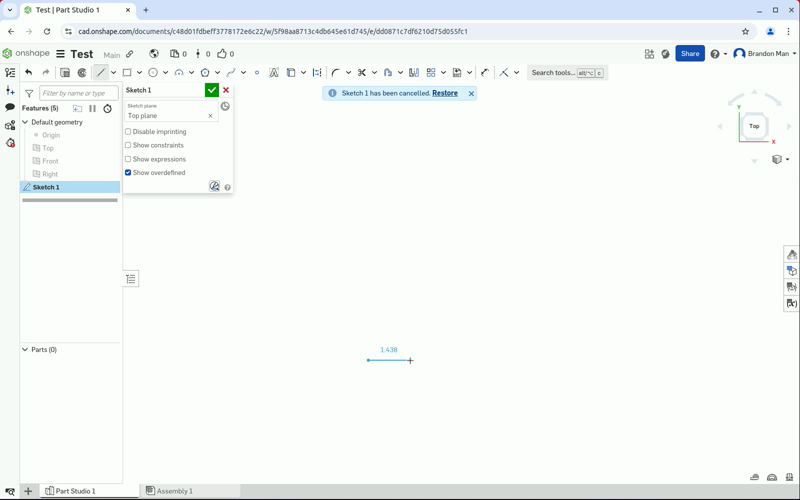
scroll(6)
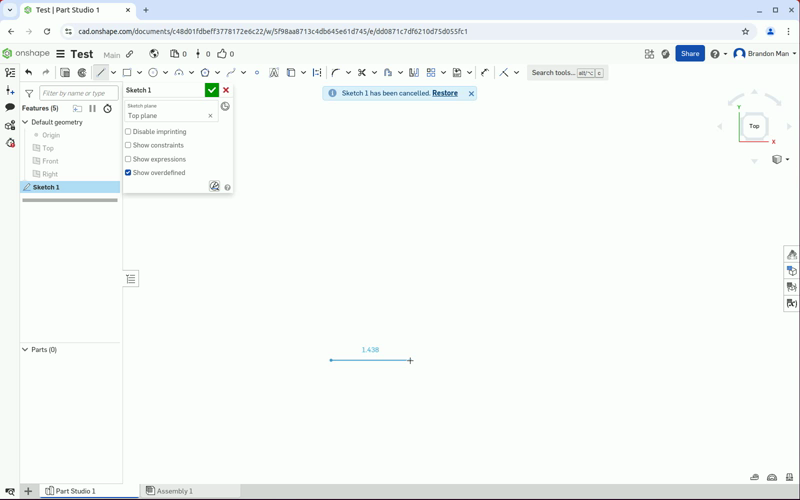
click(410, 360)
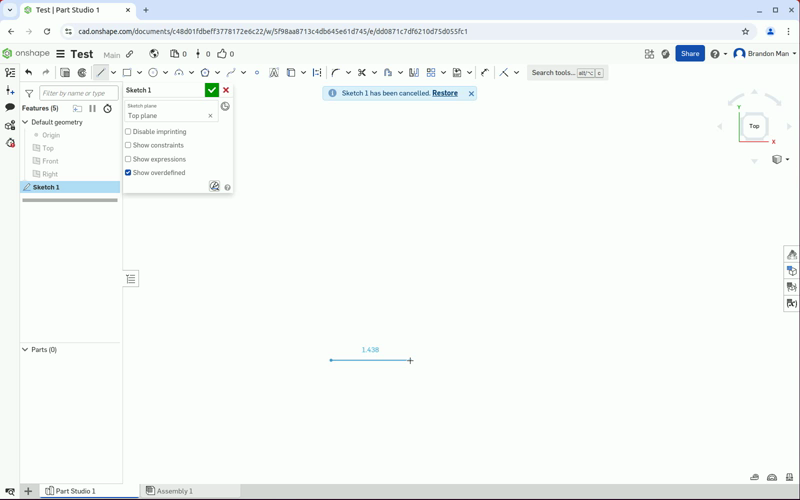
scroll(-6)
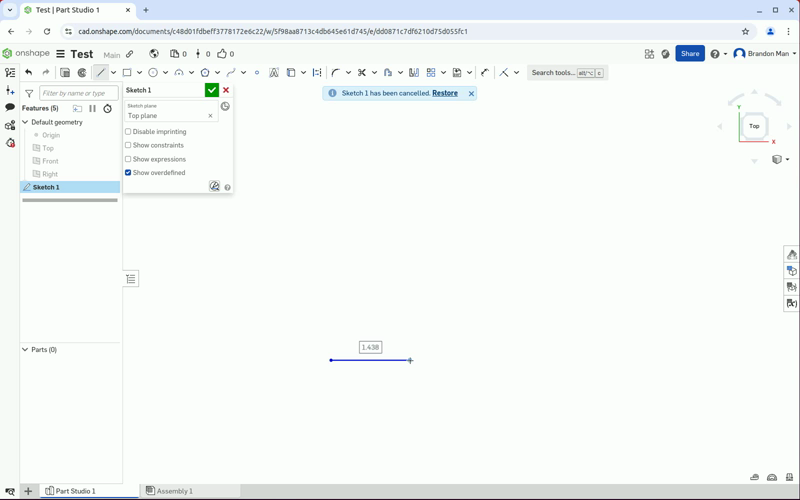
scroll(-6)
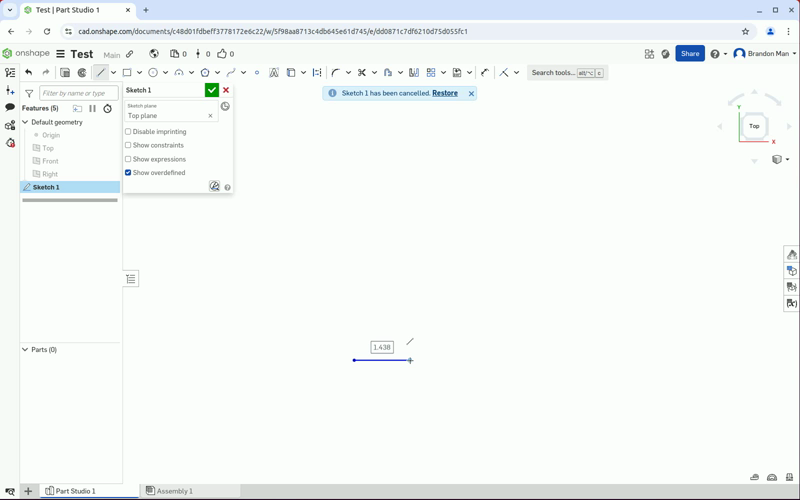
scroll(-6)
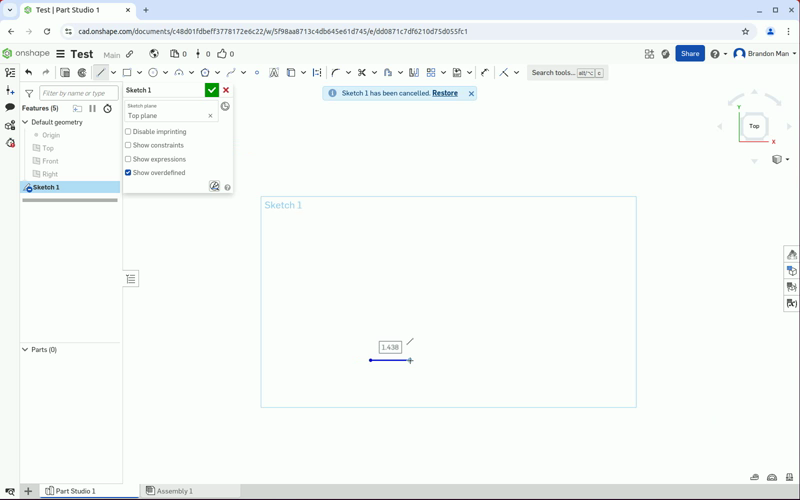
scroll(-6)
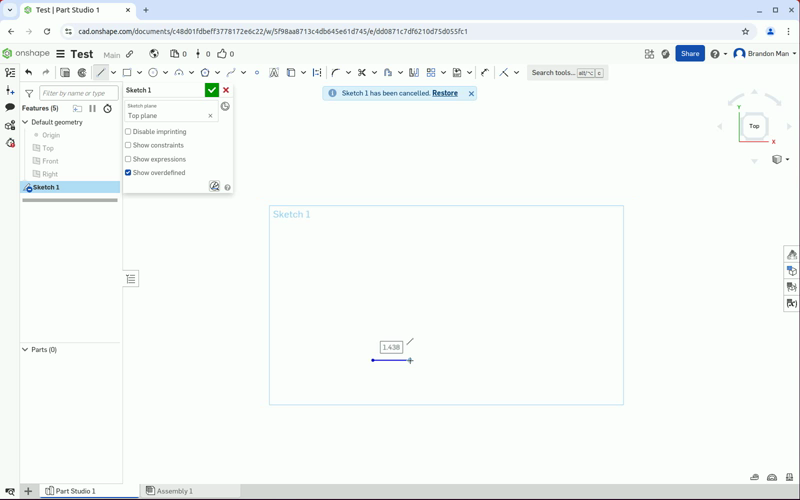
scroll(-6)
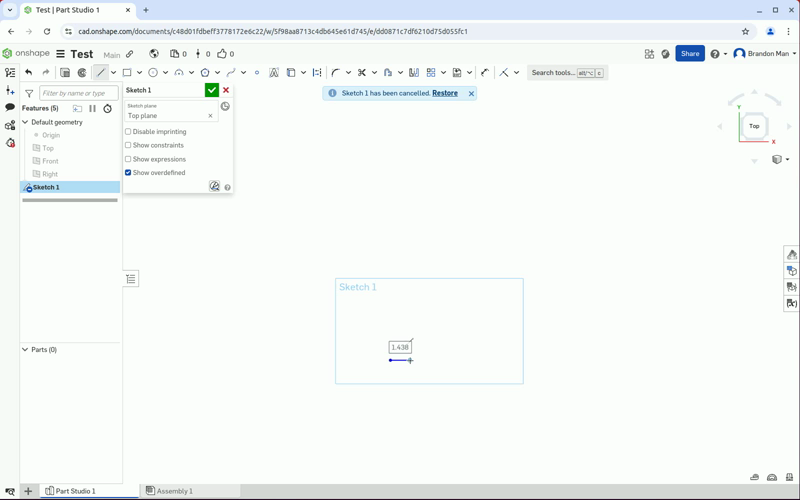
scroll(-6)
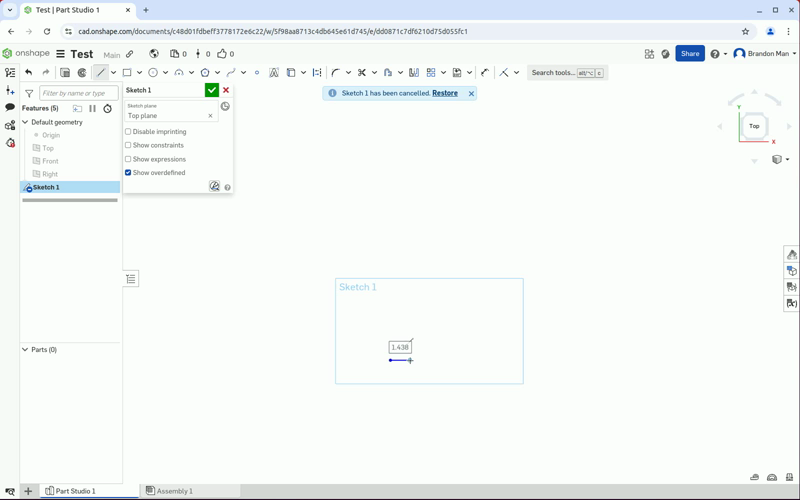
scroll(-6)
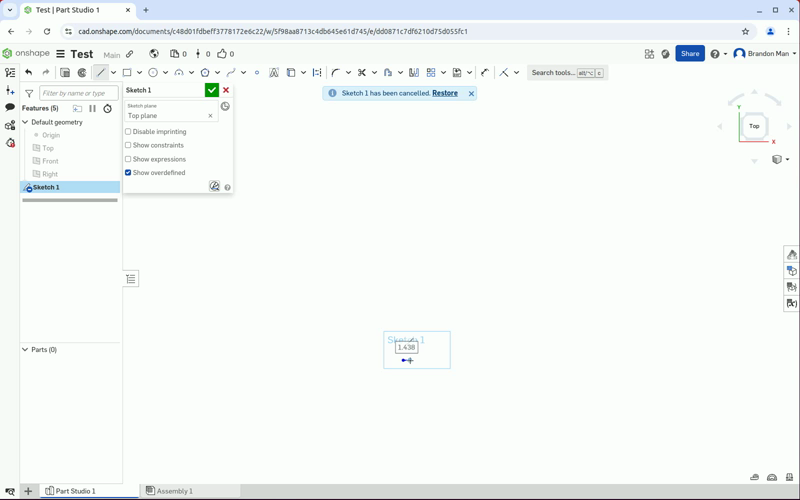
key_up(shift)
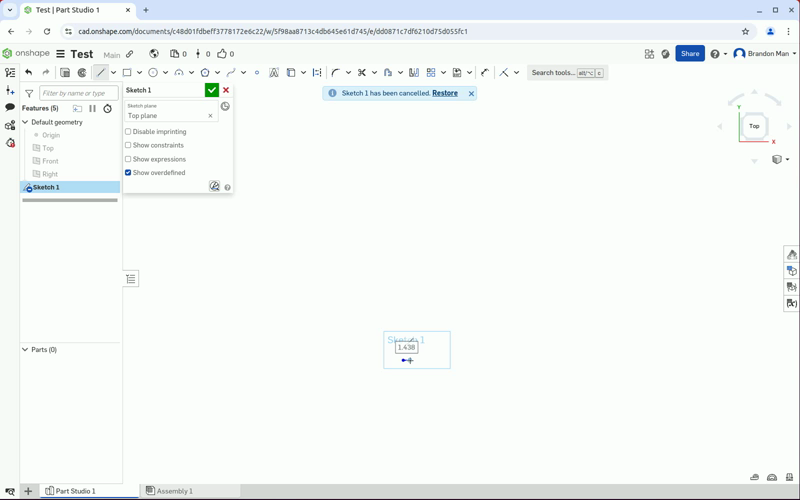
key_down(shift)
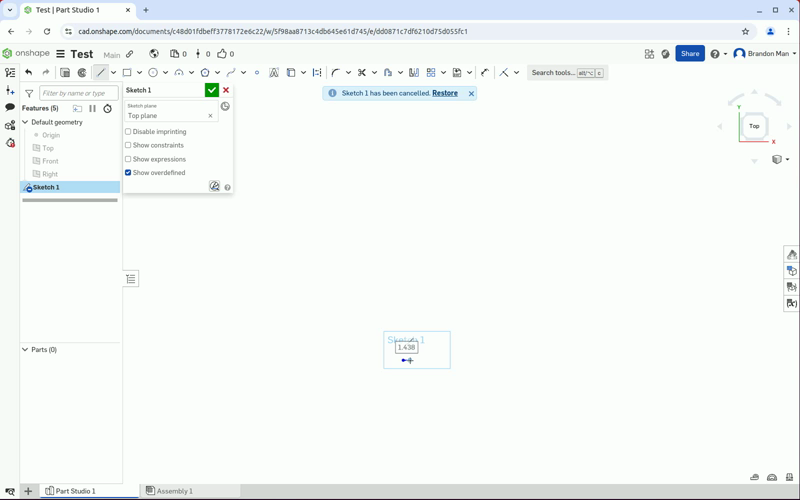
mouse_move(410, 246)
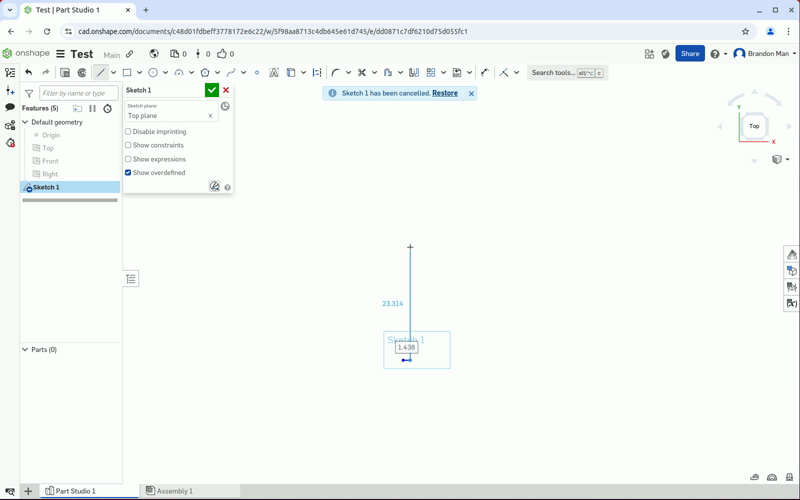
click(410, 246)
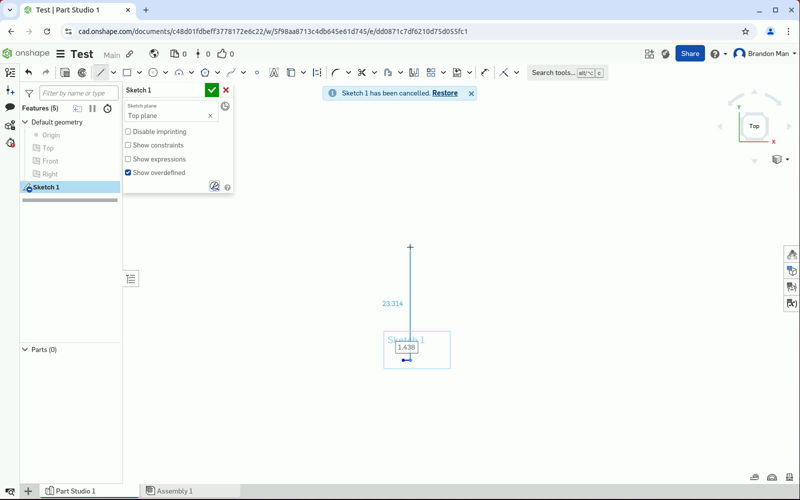
key_up(shift)
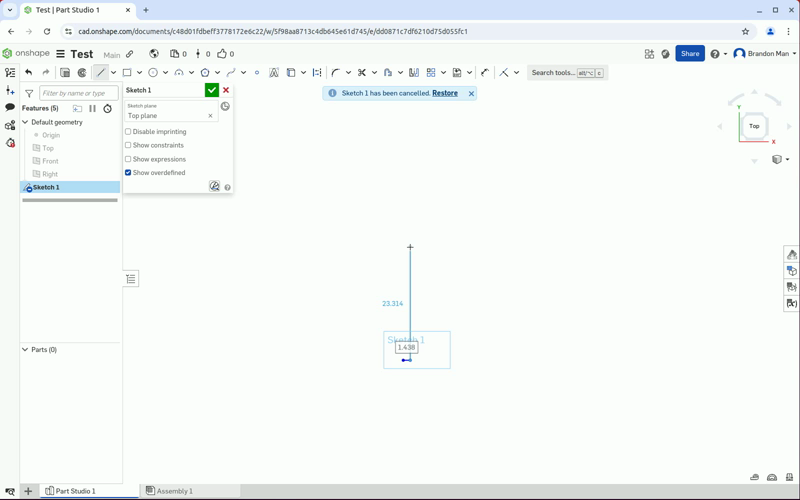
key_down(shift)
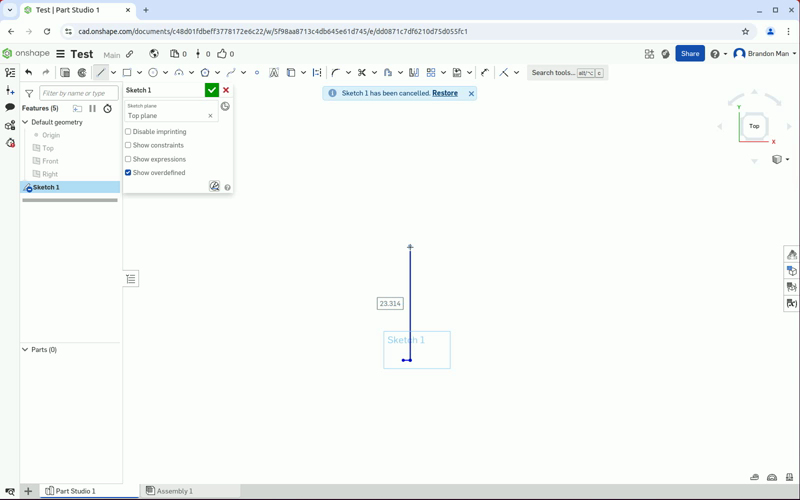
mouse_move(440, 246)
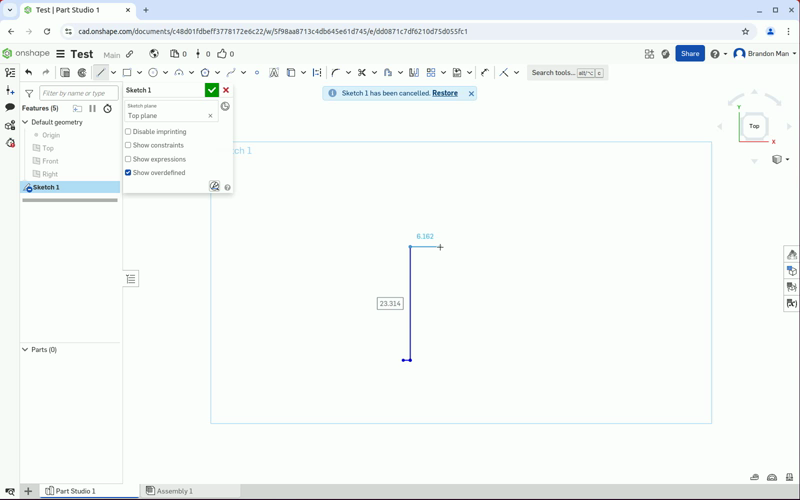
mouse_move(403, 246)
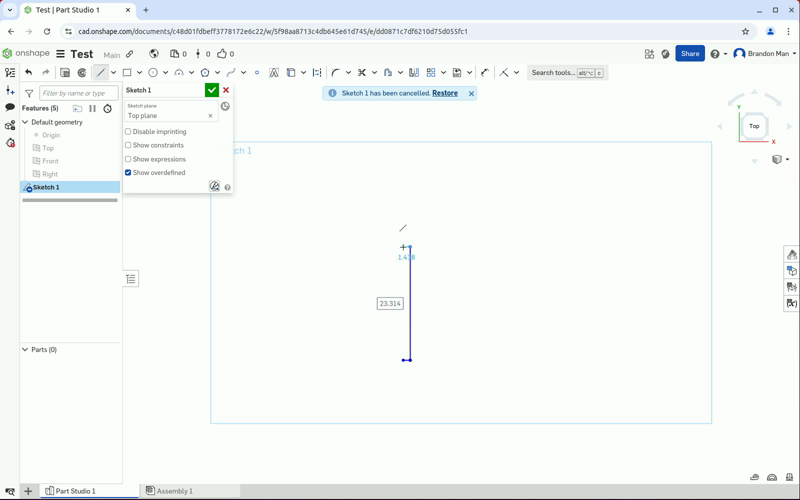
scroll(6)
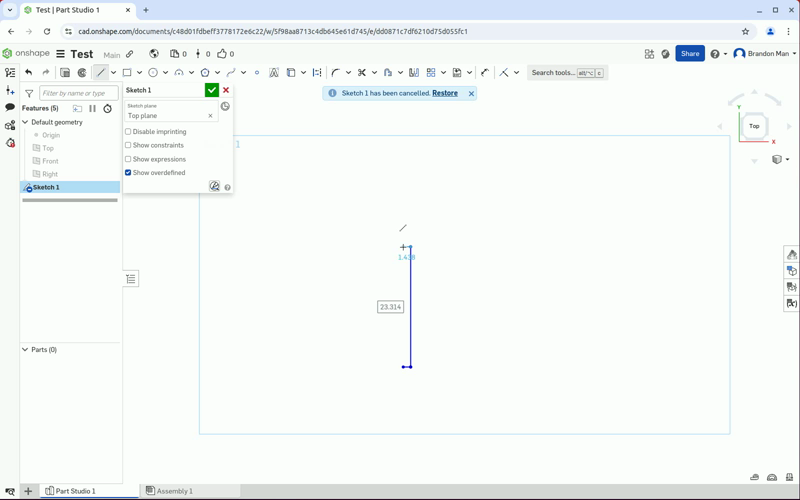
scroll(6)
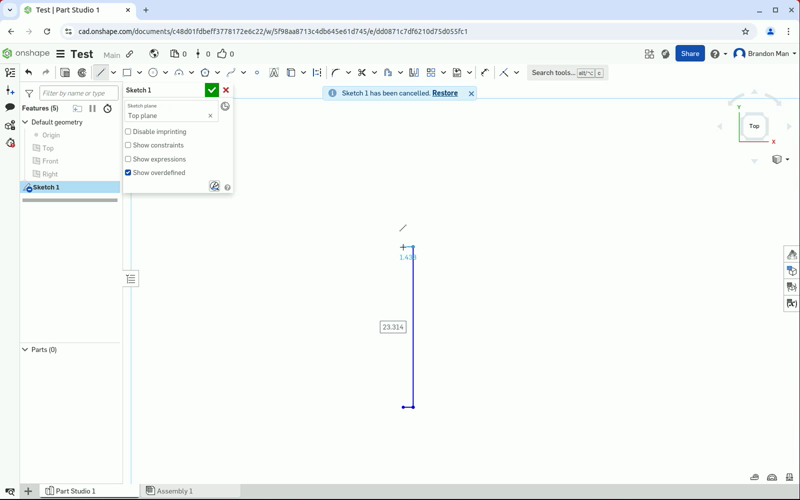
scroll(6)
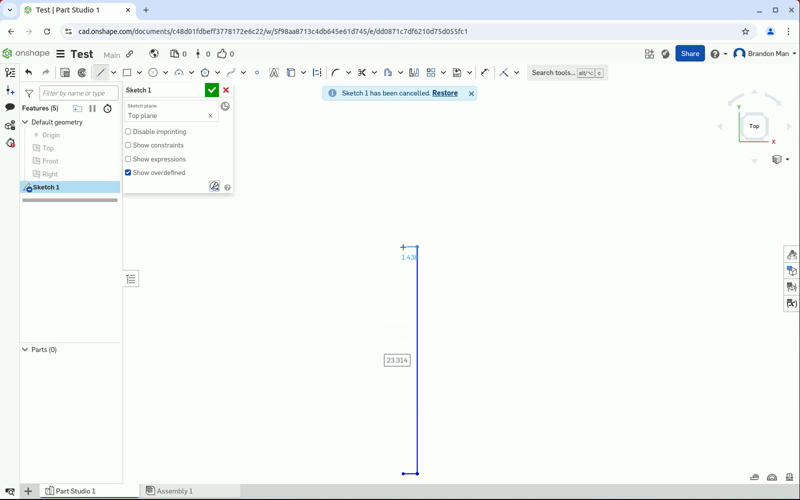
scroll(6)
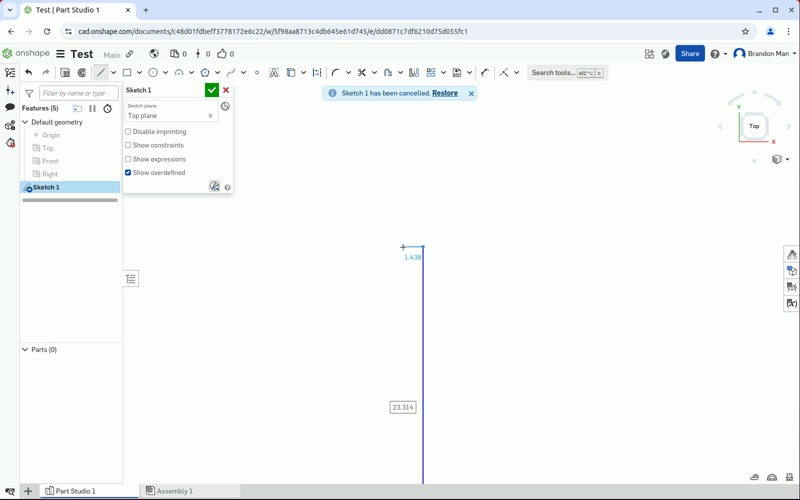
scroll(6)
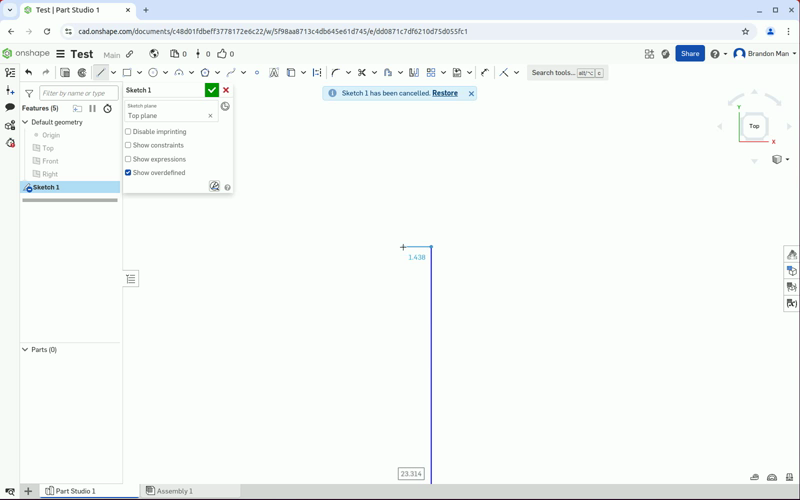
scroll(6)
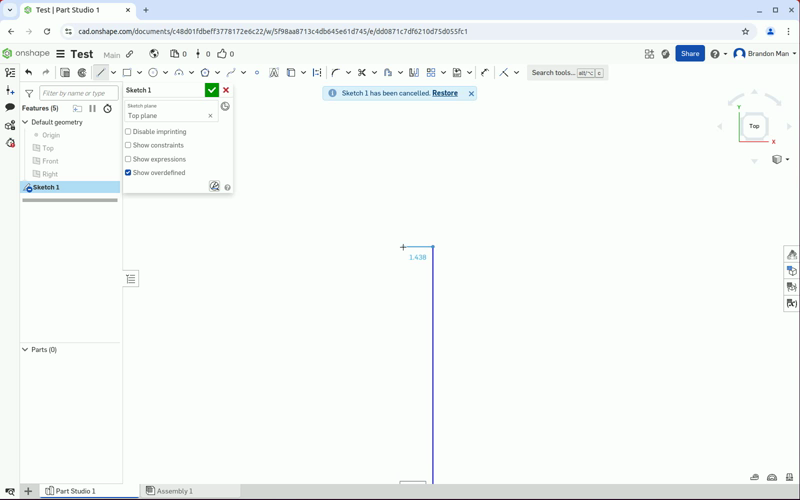
scroll(6)
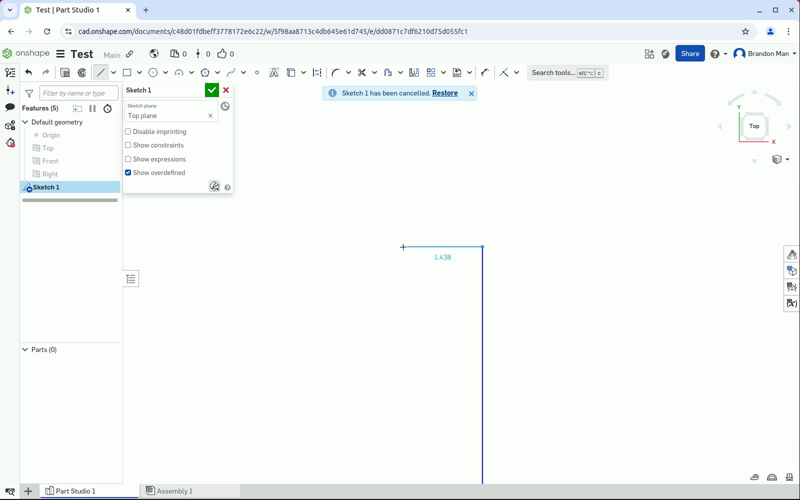
click(403, 246)
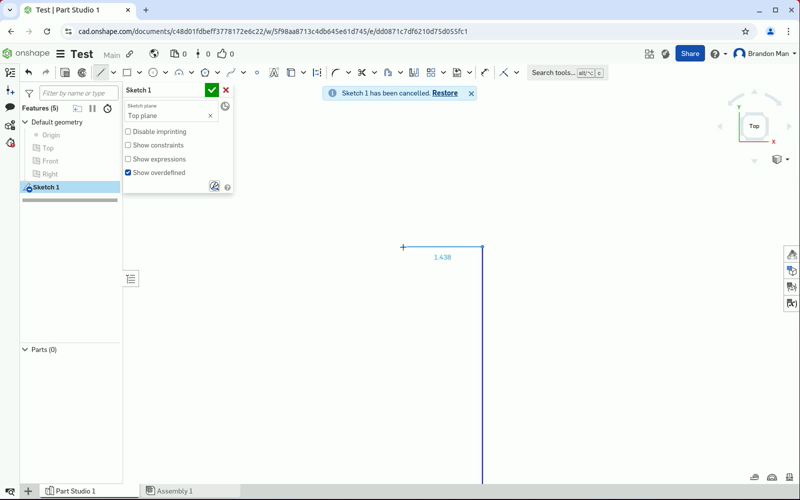
scroll(-6)
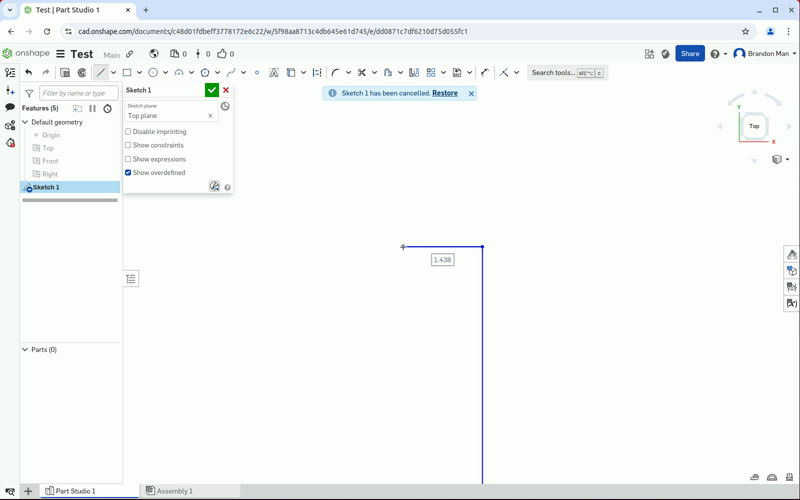
scroll(-6)
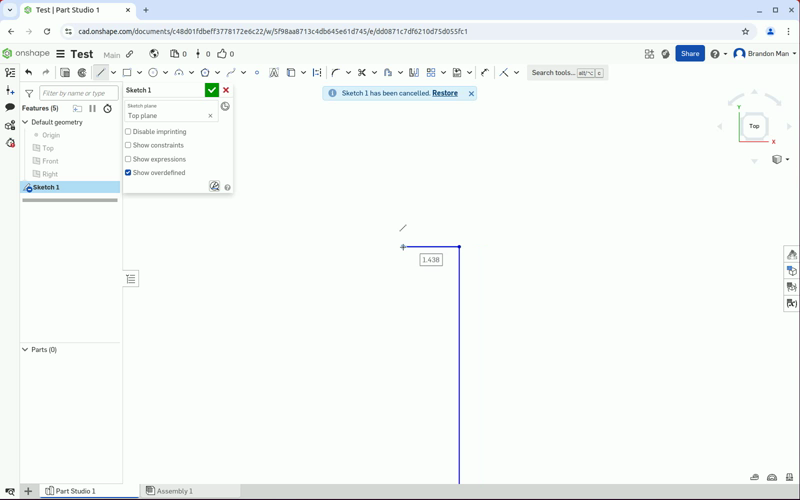
scroll(-6)
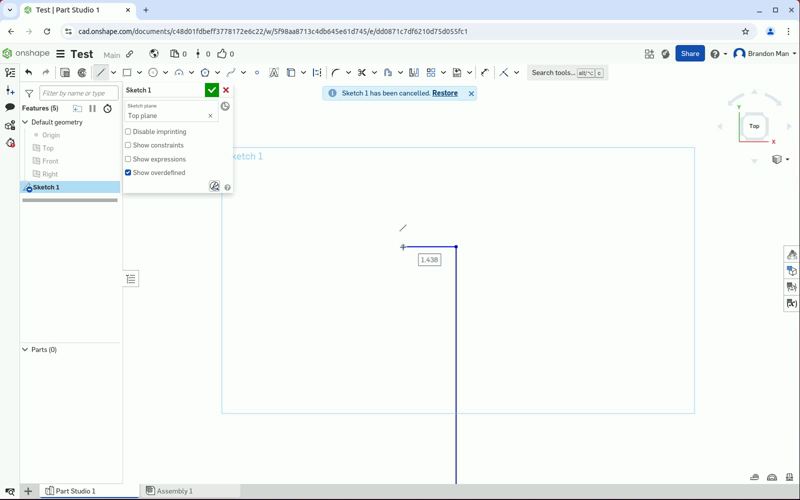
scroll(-6)
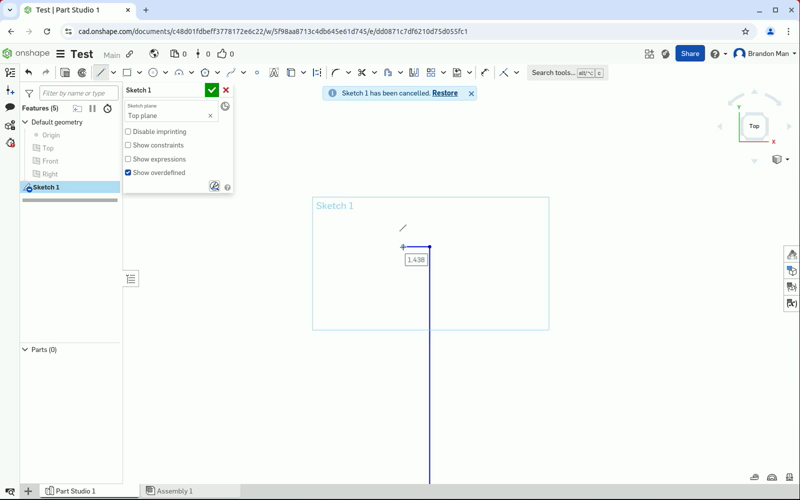
scroll(-6)
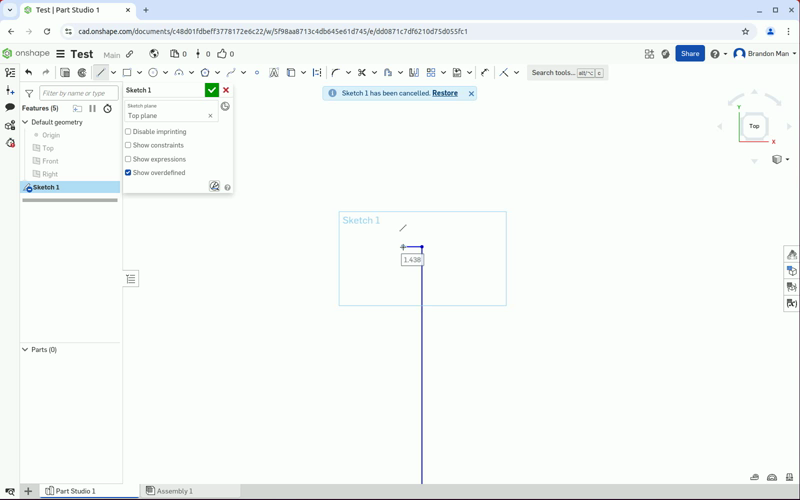
scroll(-6)
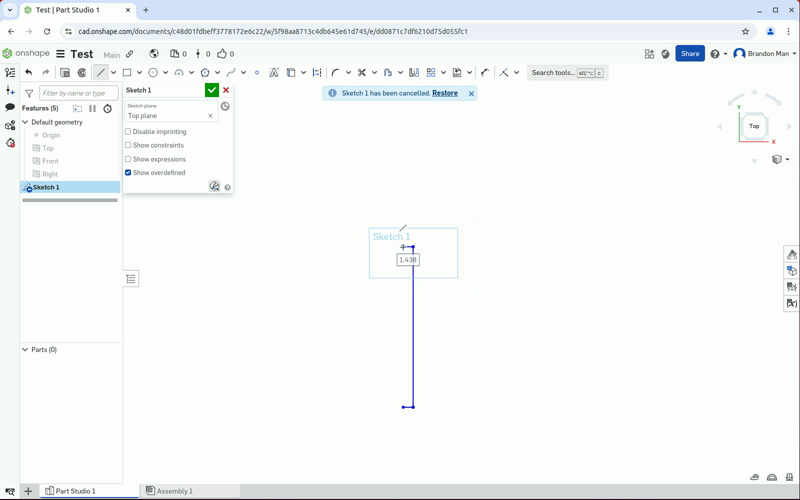
scroll(-6)
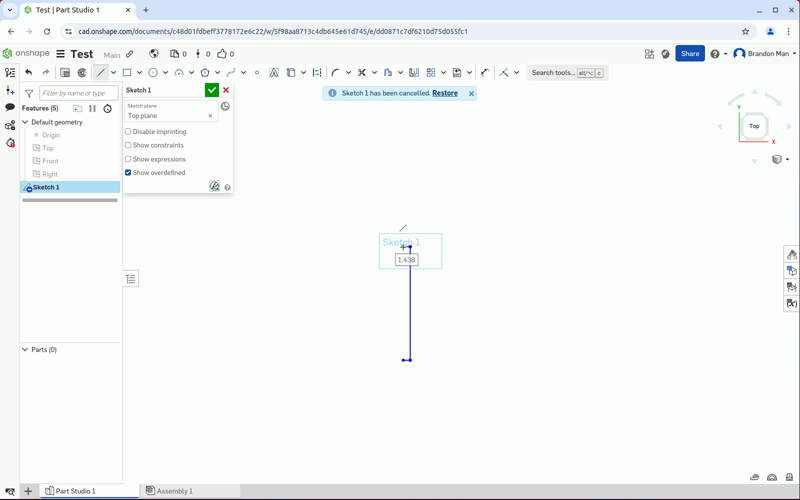
key_up(shift)
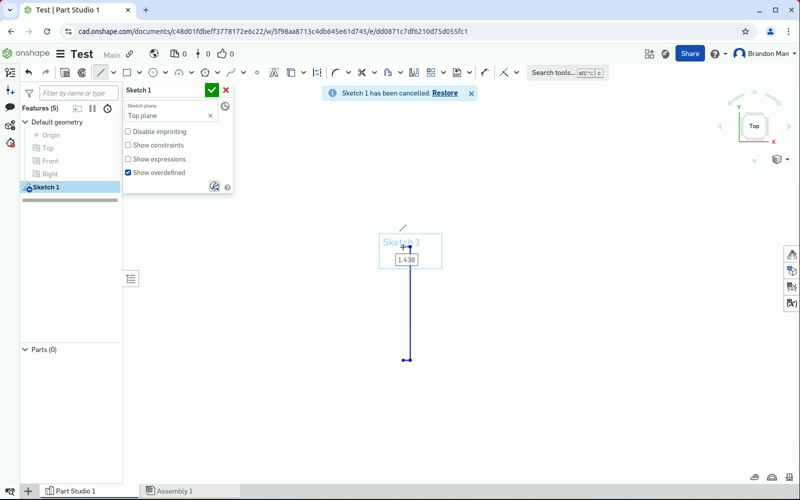
key_down(shift)
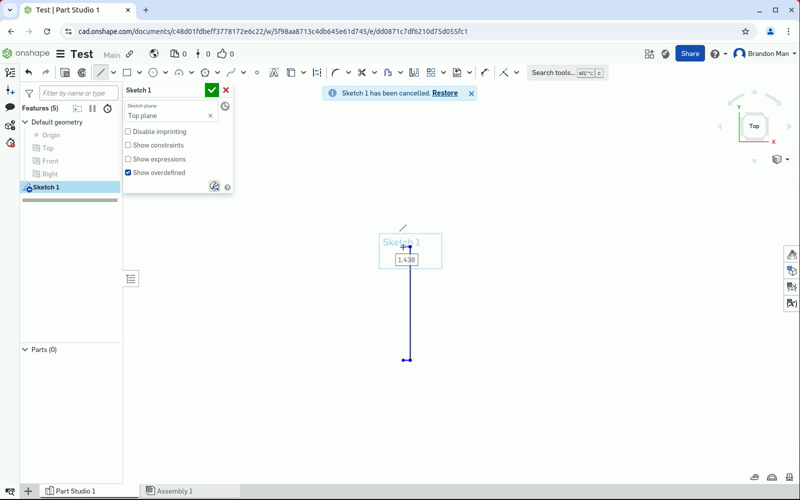
mouse_move(403, 360)
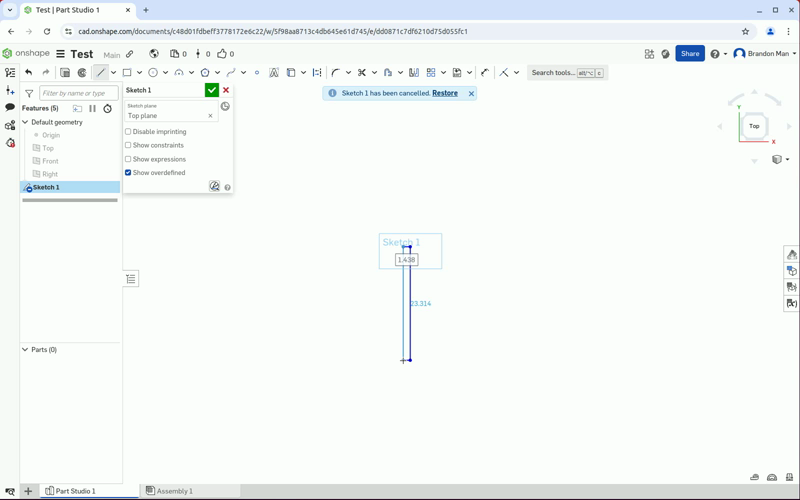
key_up(shift)
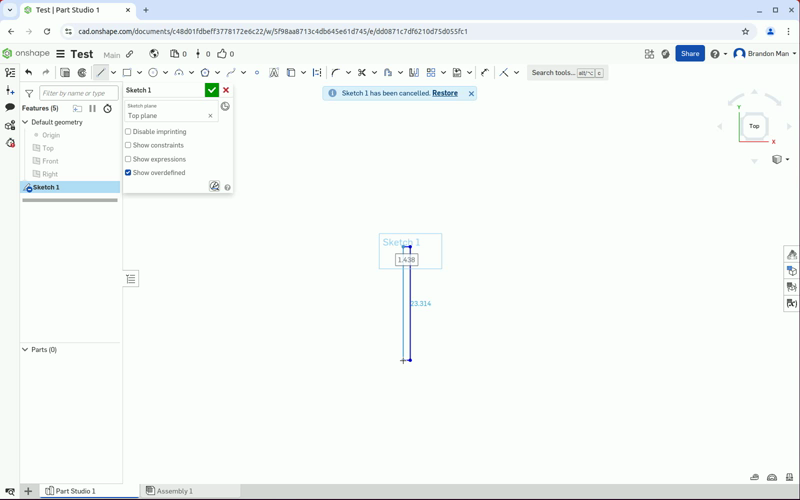
click(403, 360)
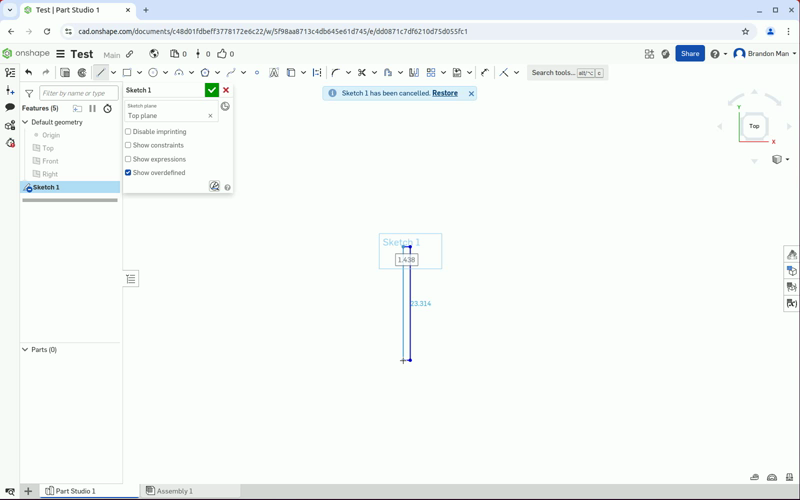
key(esc)
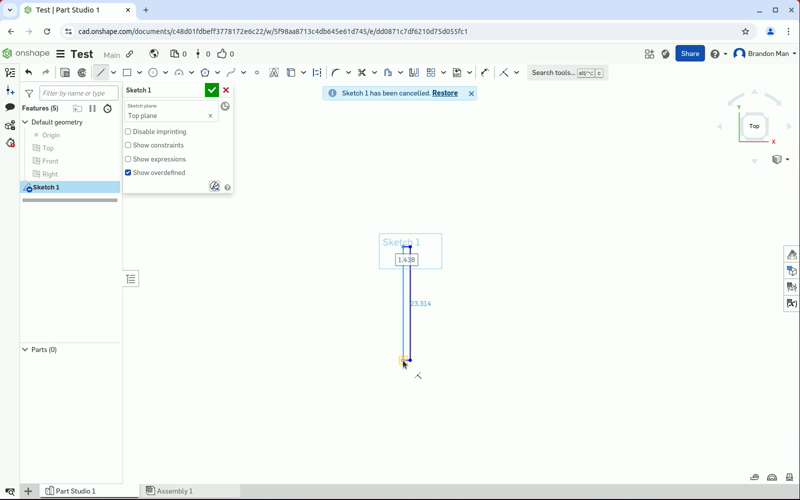
mouse_move(407, 351)
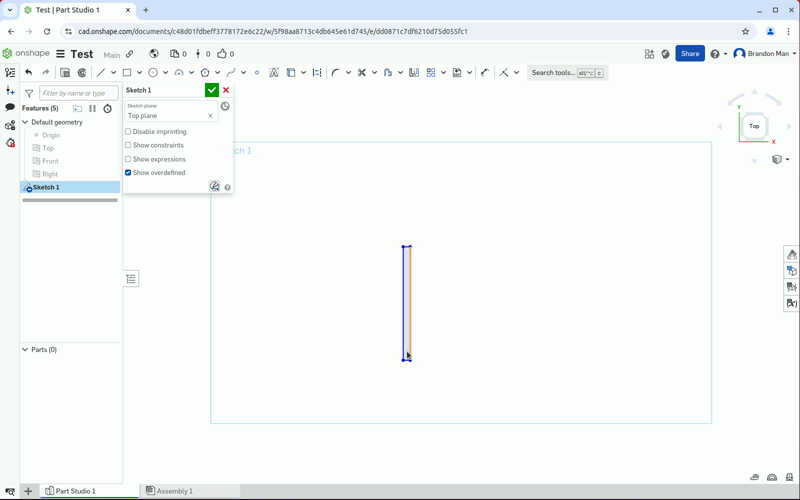
scroll(6)
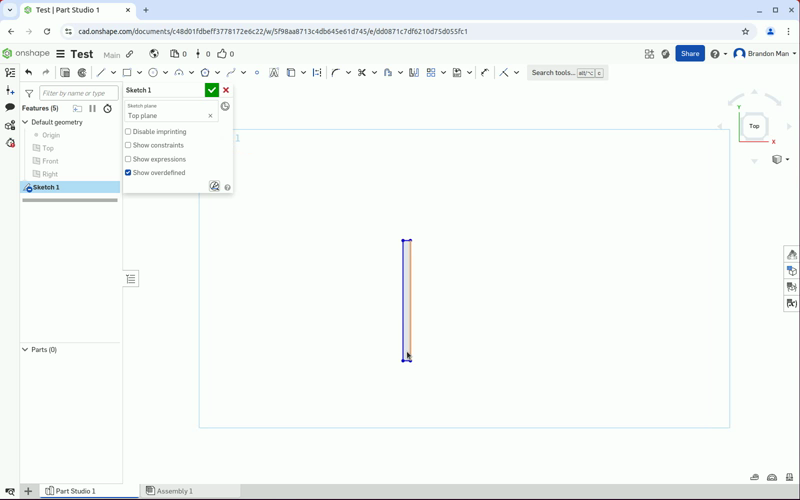
scroll(6)
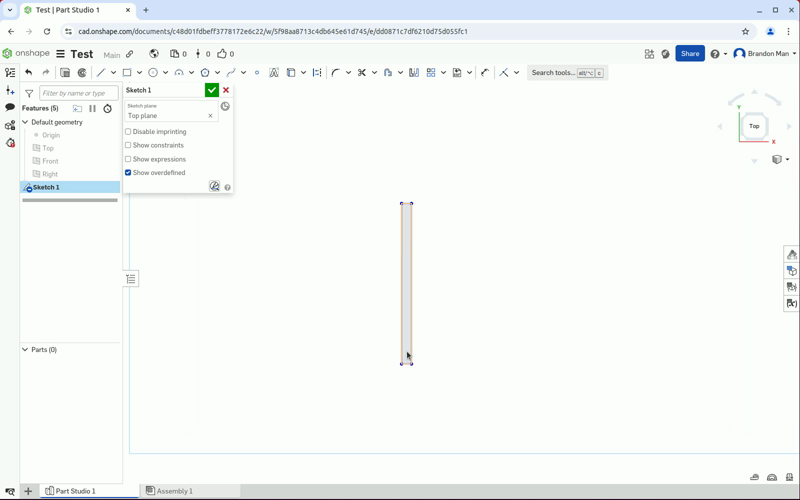
scroll(6)
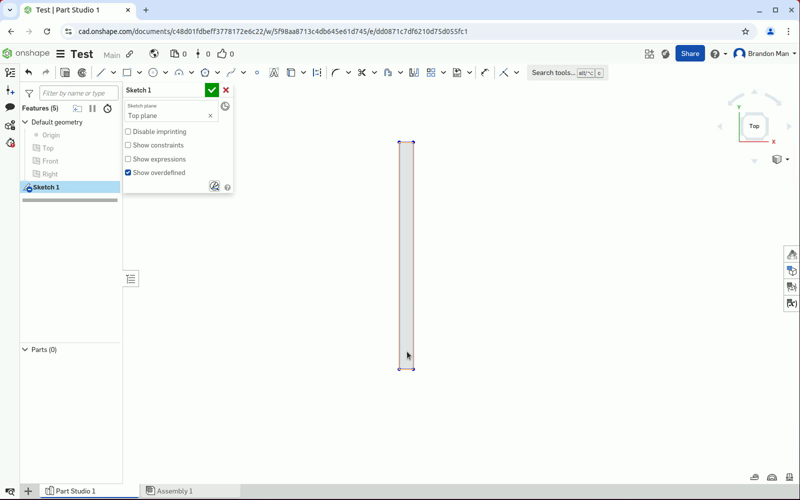
scroll(6)
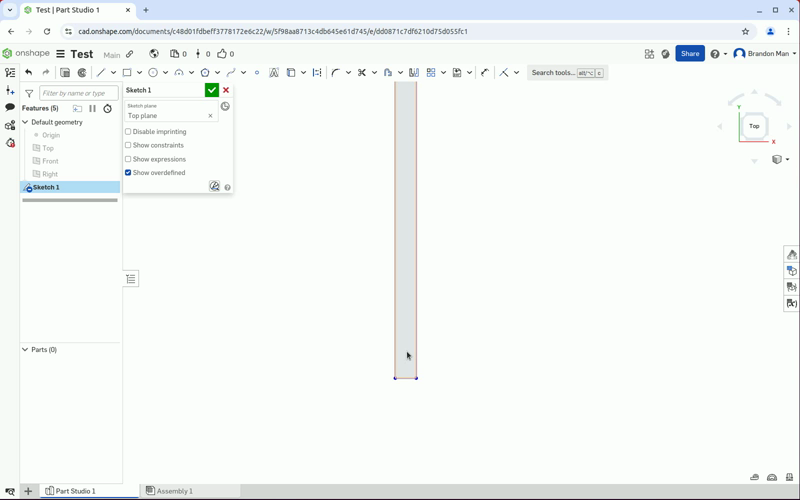
scroll(6)
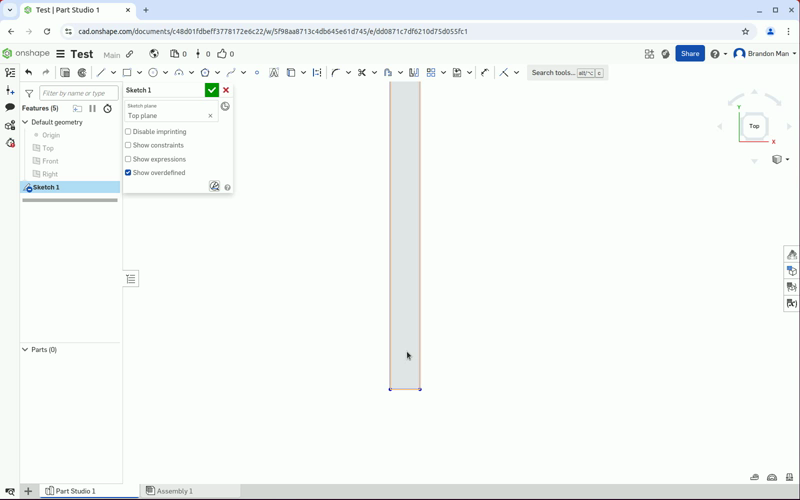
scroll(6)
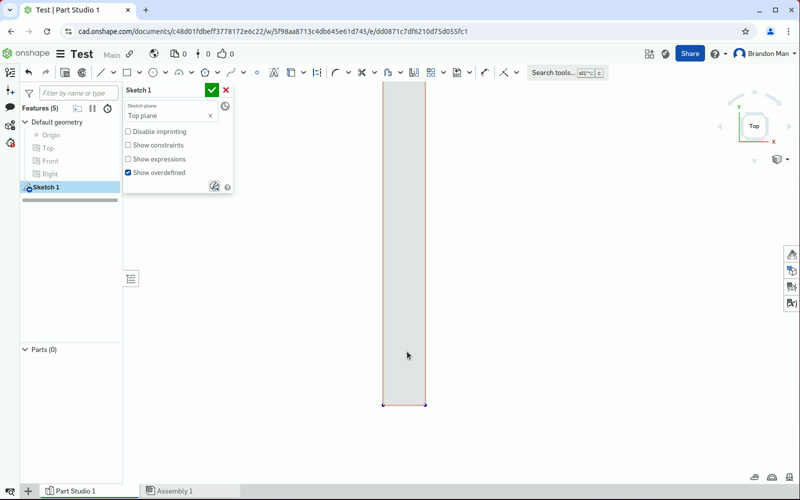
scroll(6)
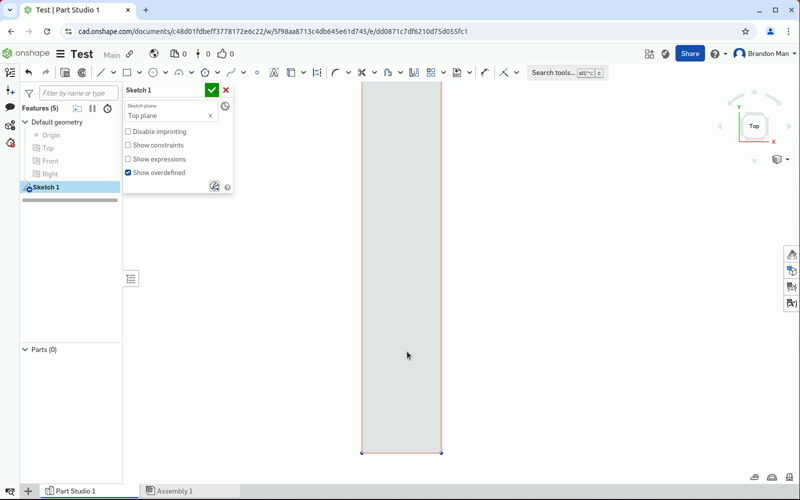
click(407, 351)
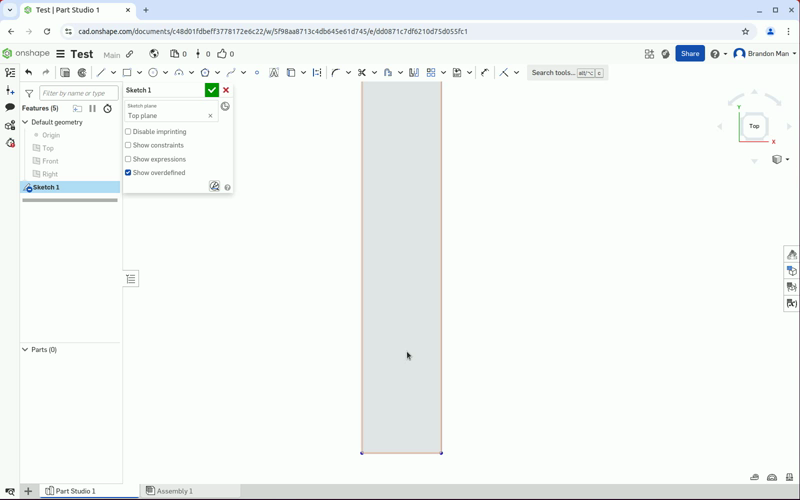
scroll(-6)
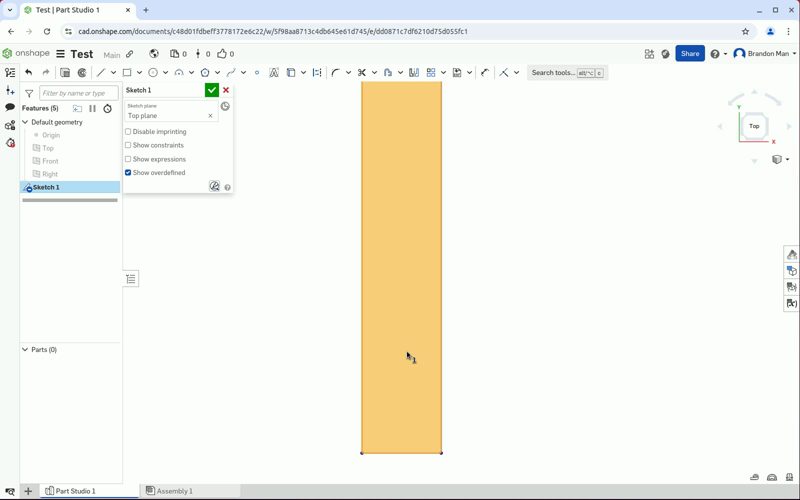
scroll(-6)
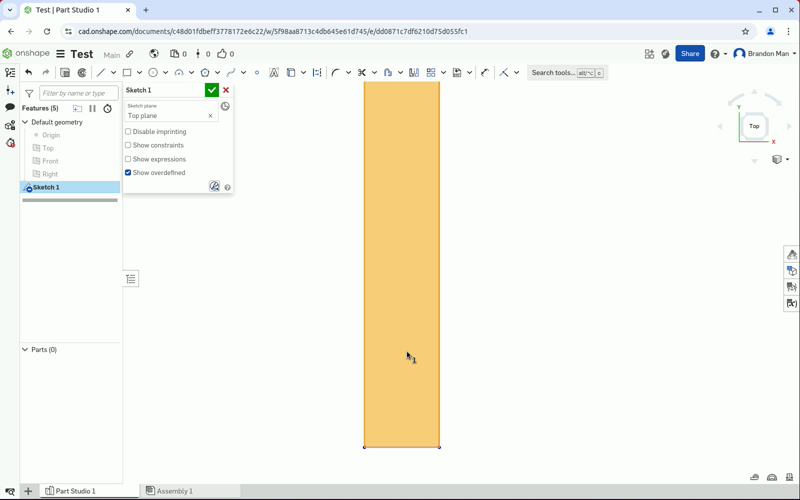
scroll(-6)
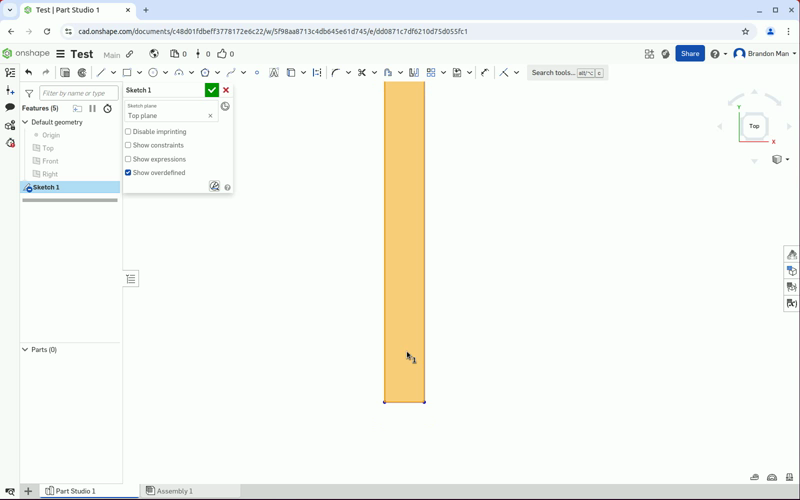
scroll(-6)
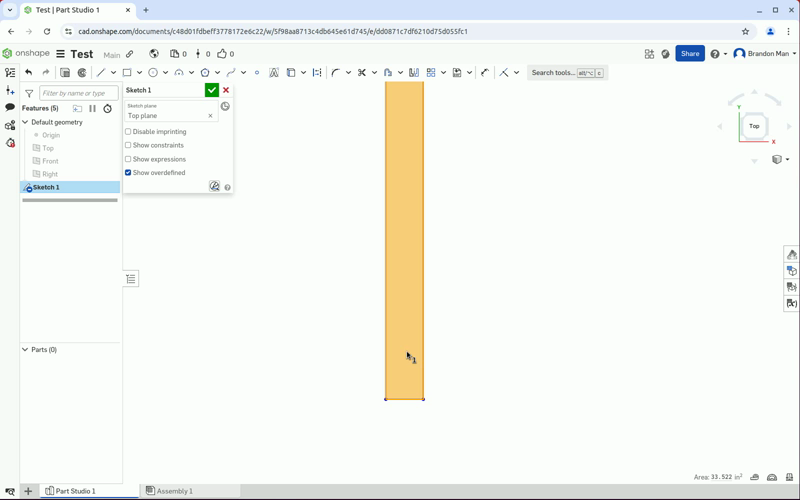
scroll(-6)
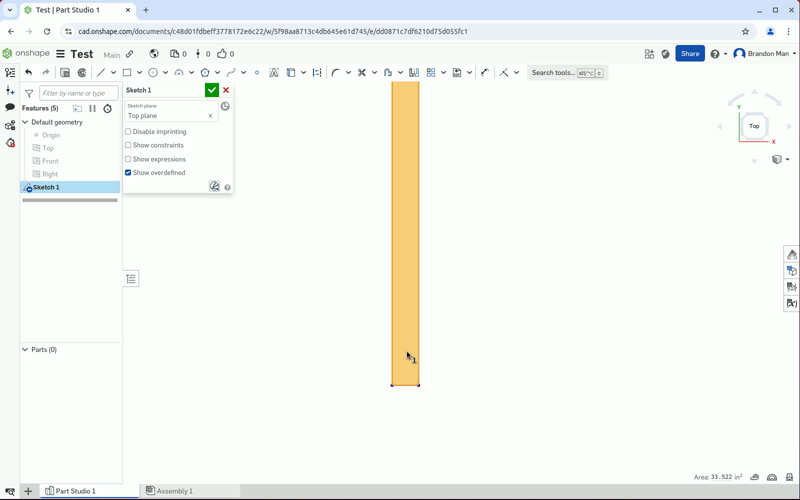
scroll(-6)
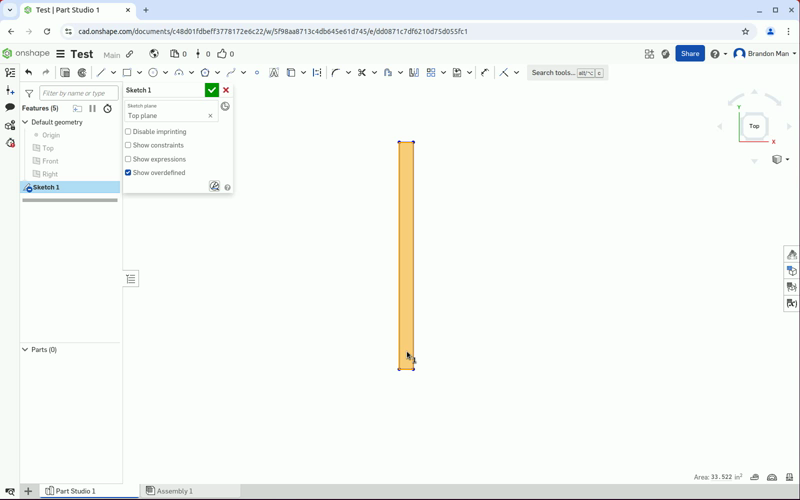
scroll(-6)
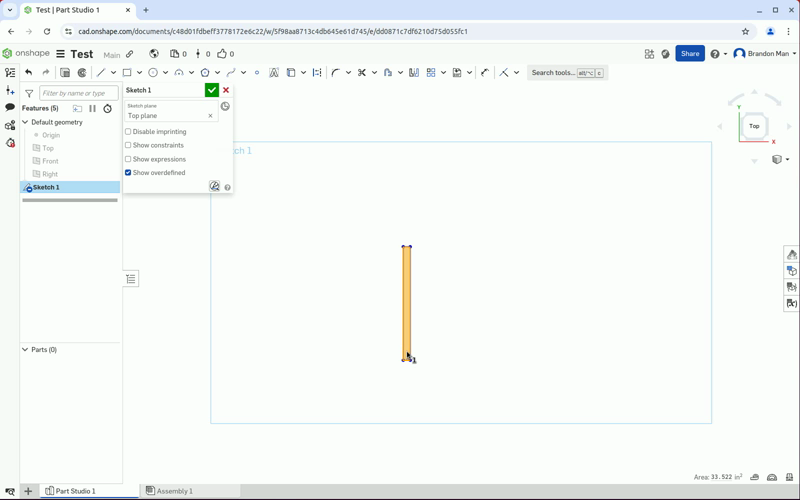
mouse_move(73, 352)
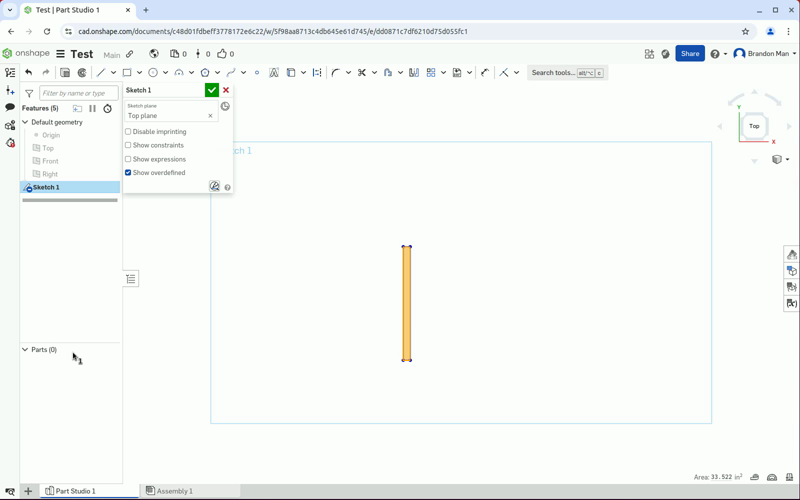
key(shift+y)
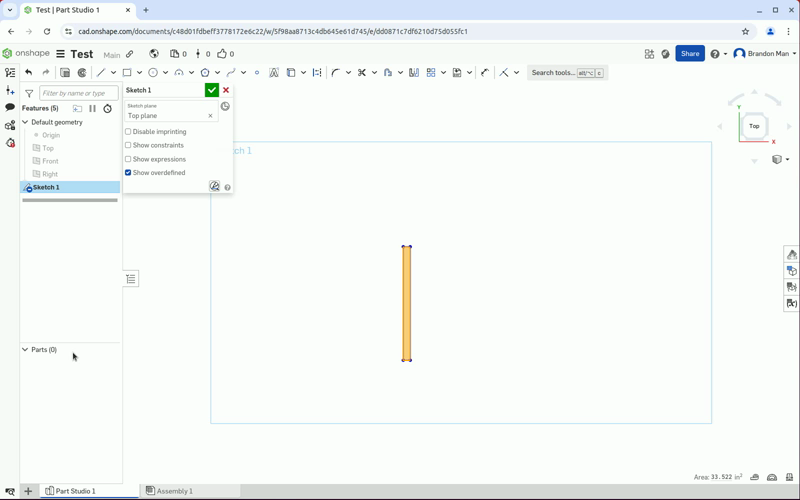
key(shift+e)
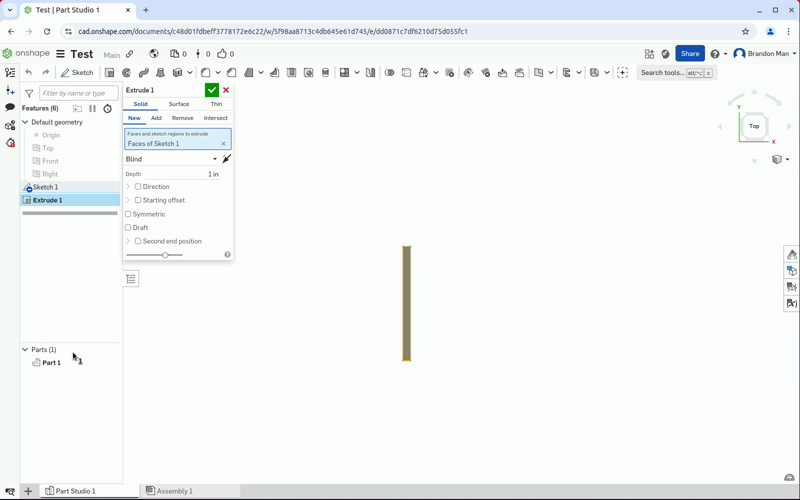
mouse_move(143, 106)
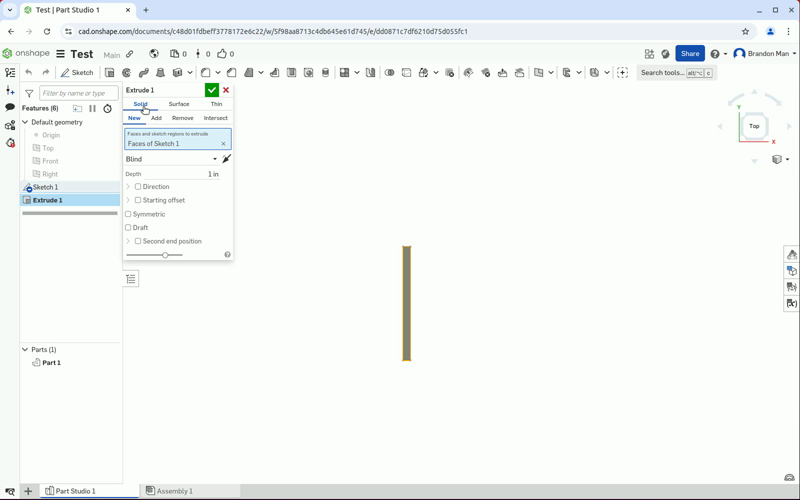
click(143, 106)
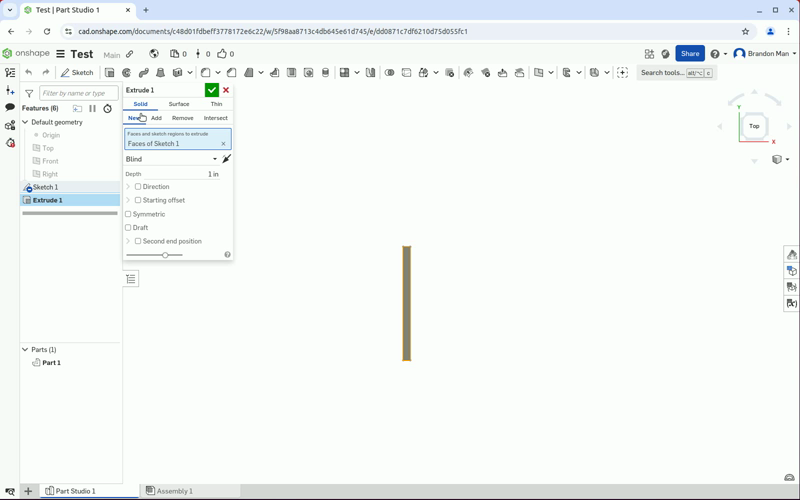
mouse_move(137, 120)
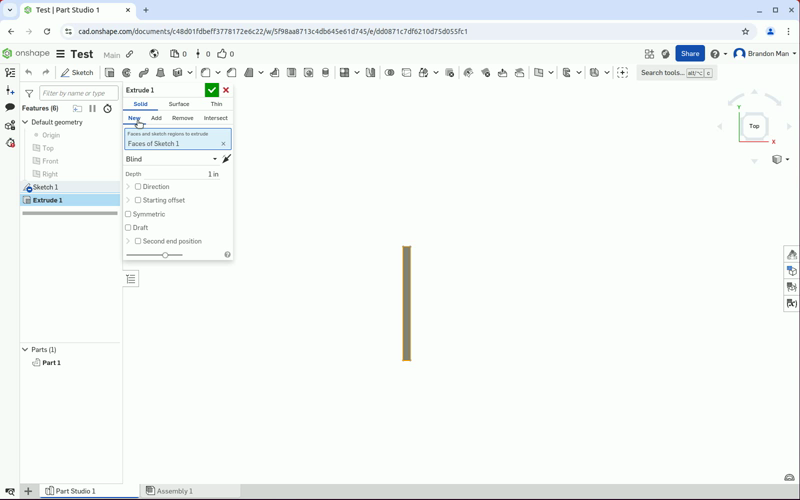
click(137, 120)
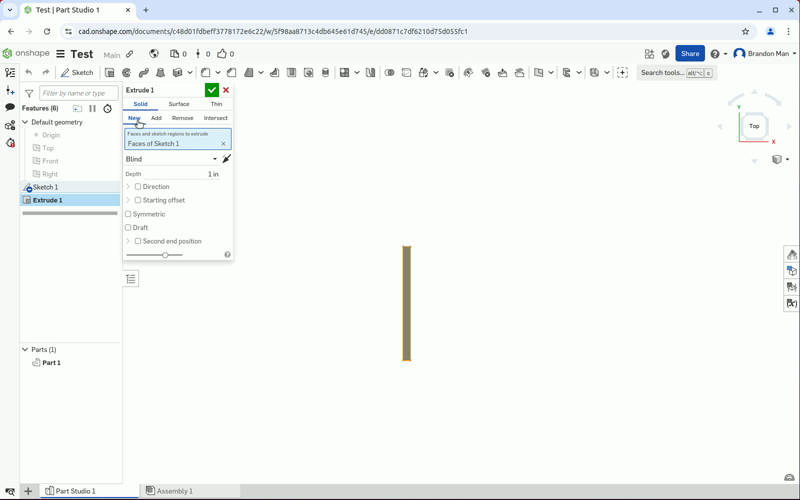
key(tab, 4)
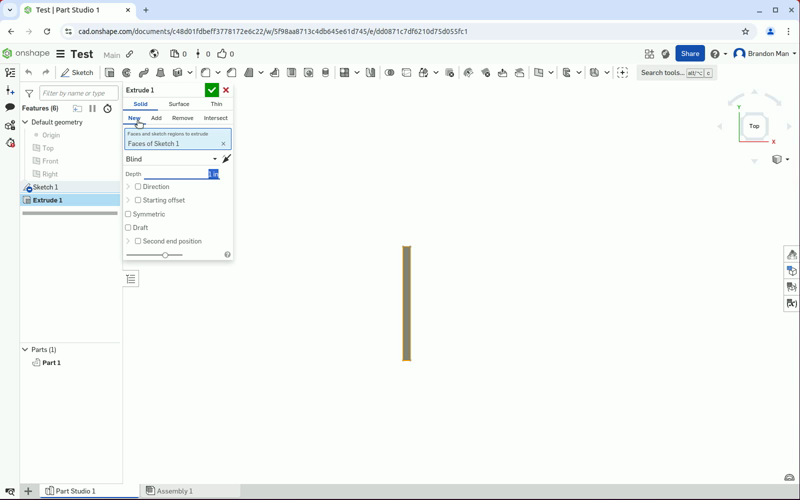
text(23.108)
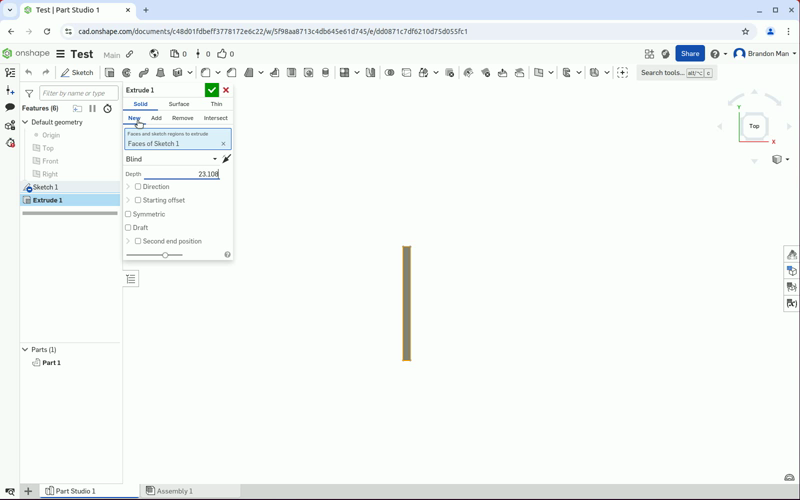
key(enter)
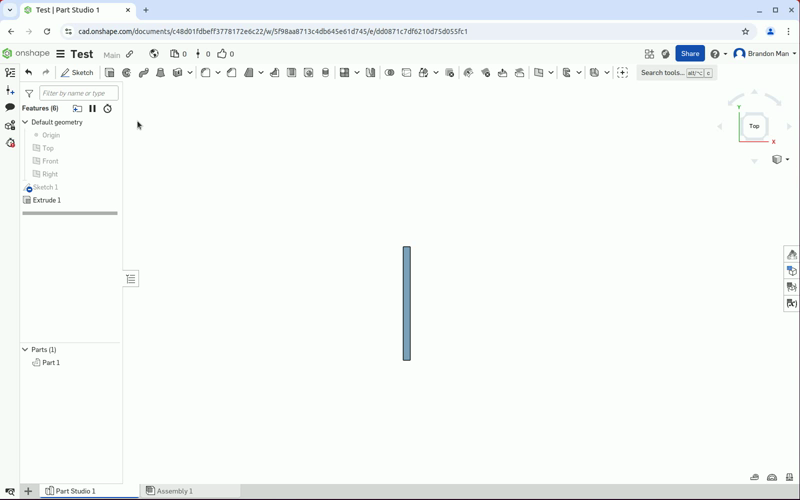
key(shift+h)
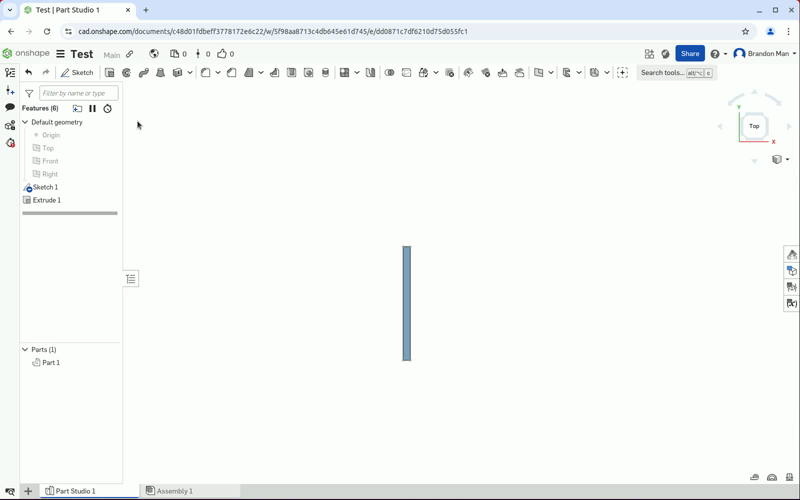
key(shift+h)
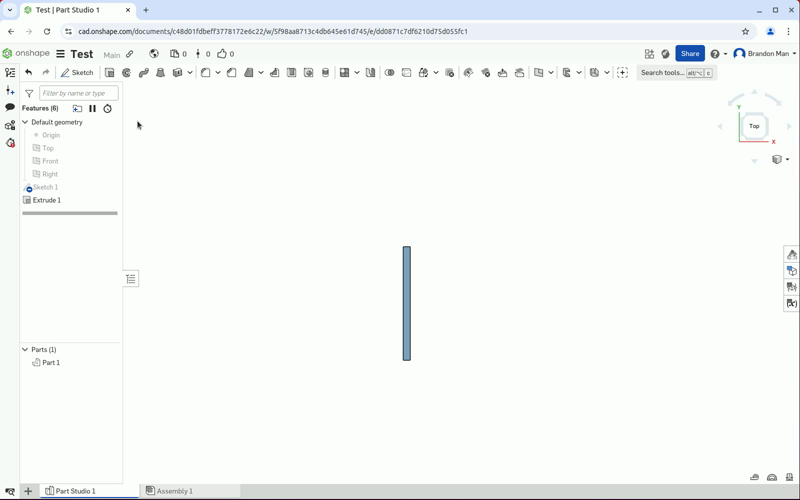
mouse_move(73, 189)
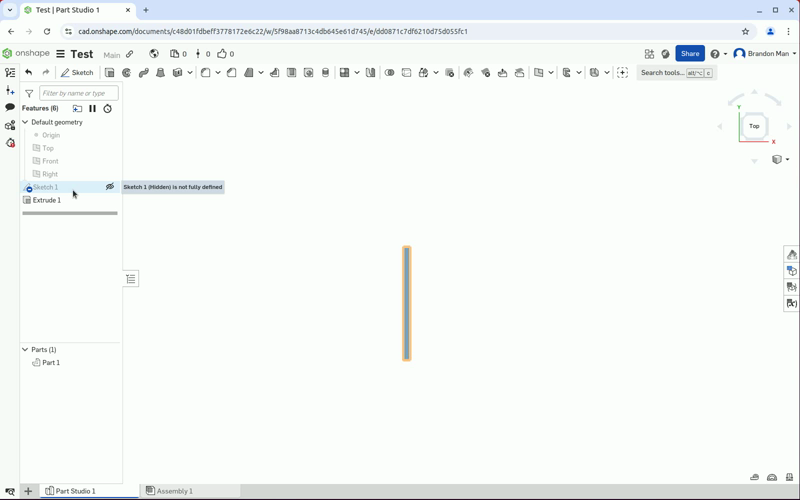
click(73, 189)
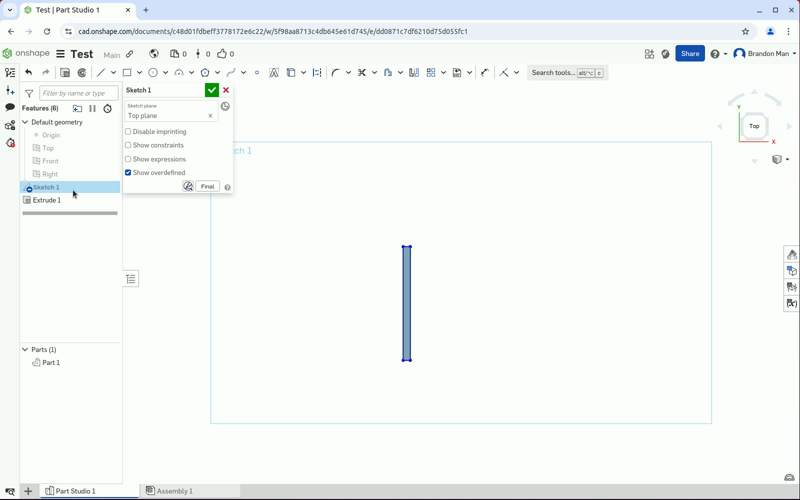
mouse_move(229, 92)
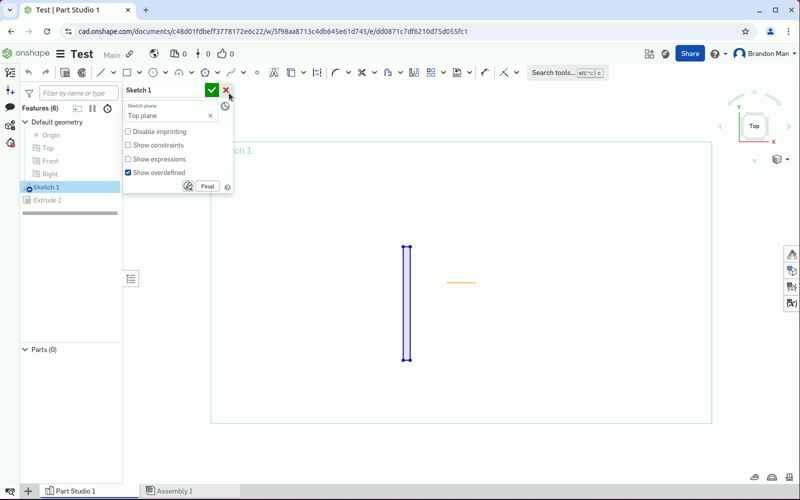
click(229, 92)
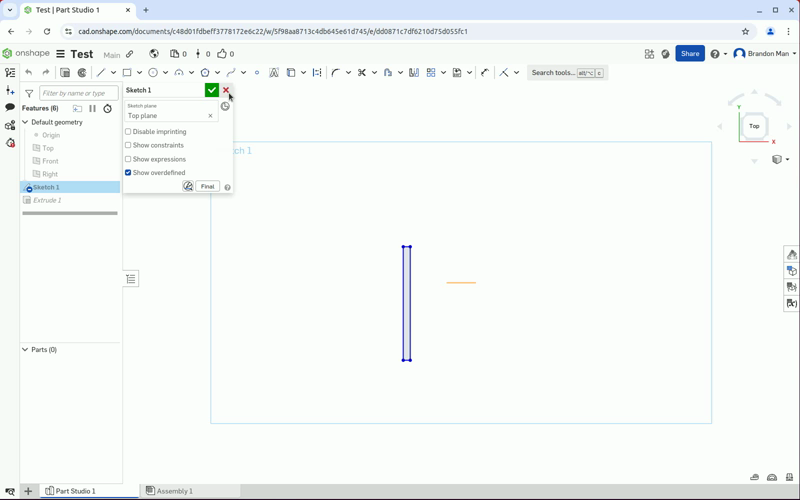
key(shift+s)
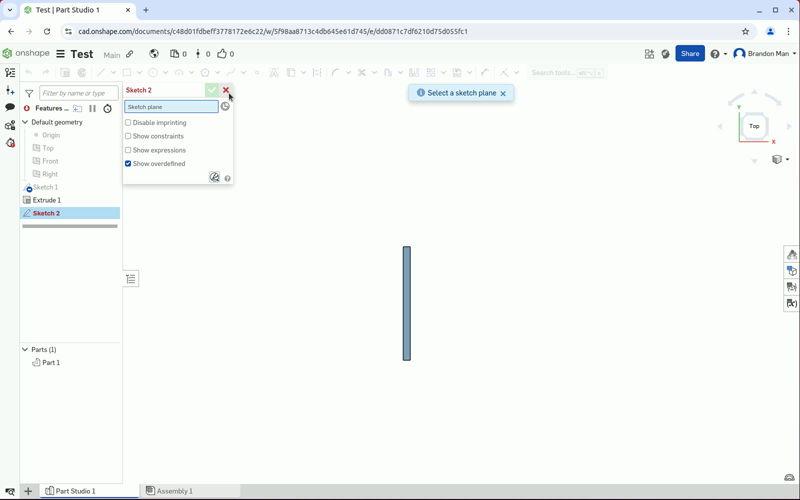
mouse_move(73, 150)
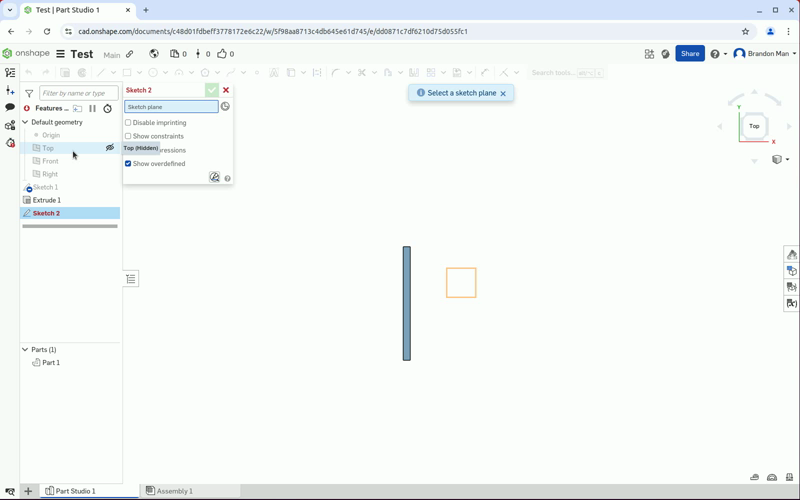
click(73, 150)
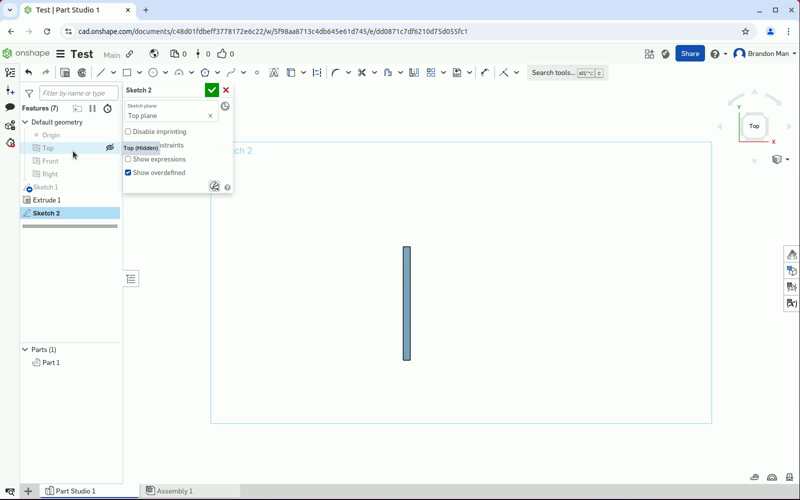
mouse_move(73, 352)
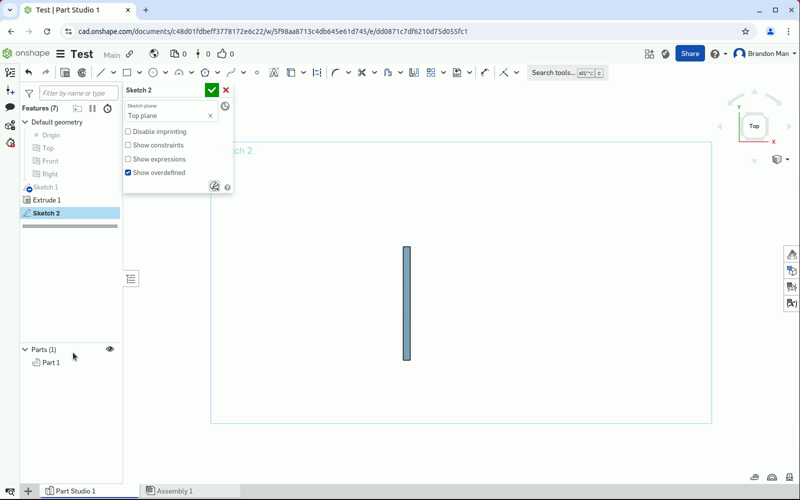
key(y)
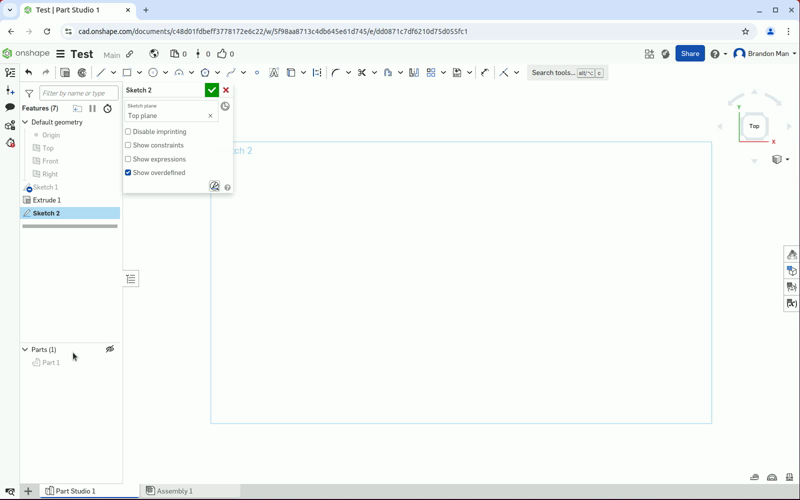
key(l)
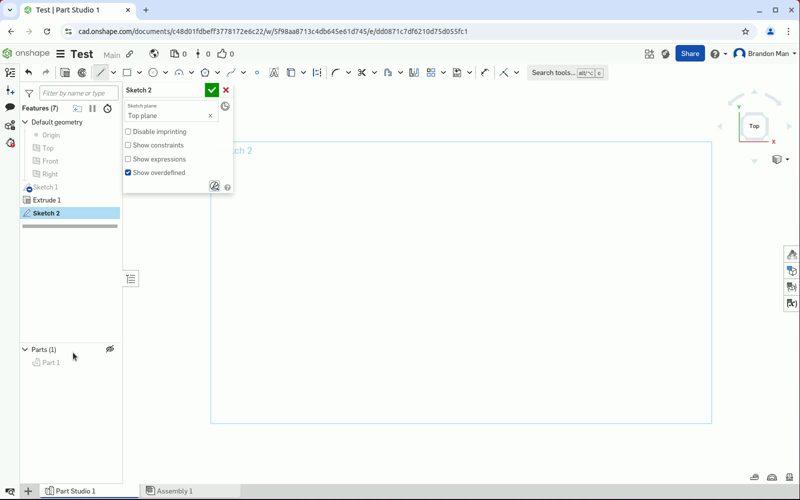
key_down(shift)
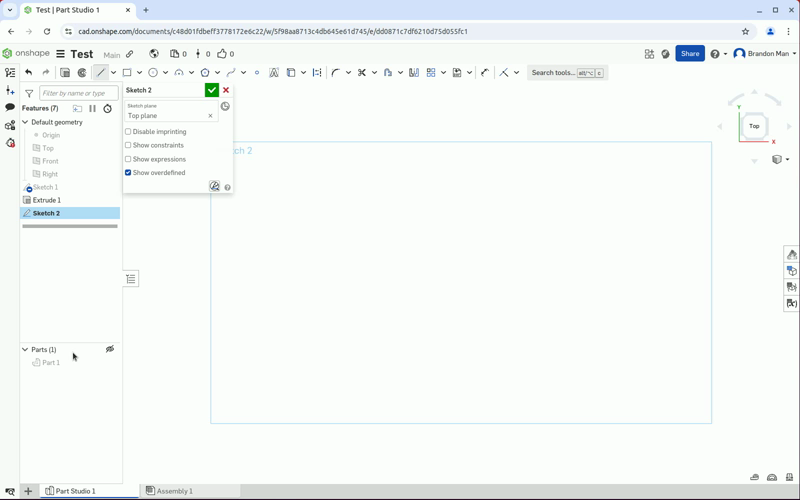
mouse_move(409, 360)
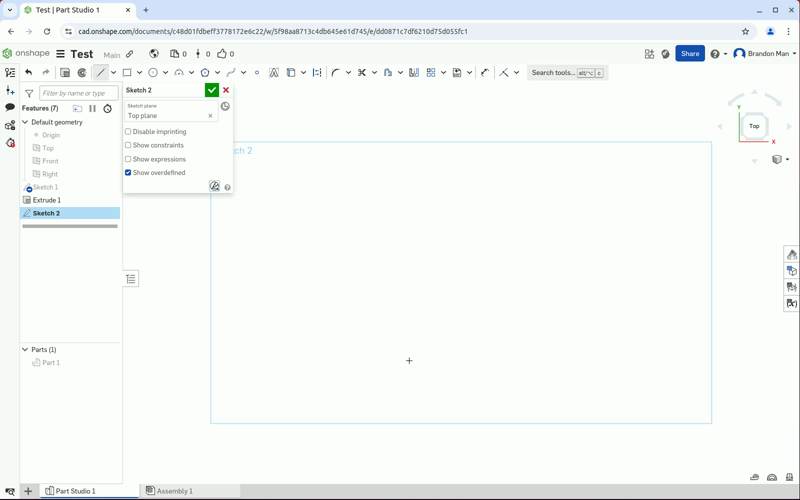
click(409, 360)
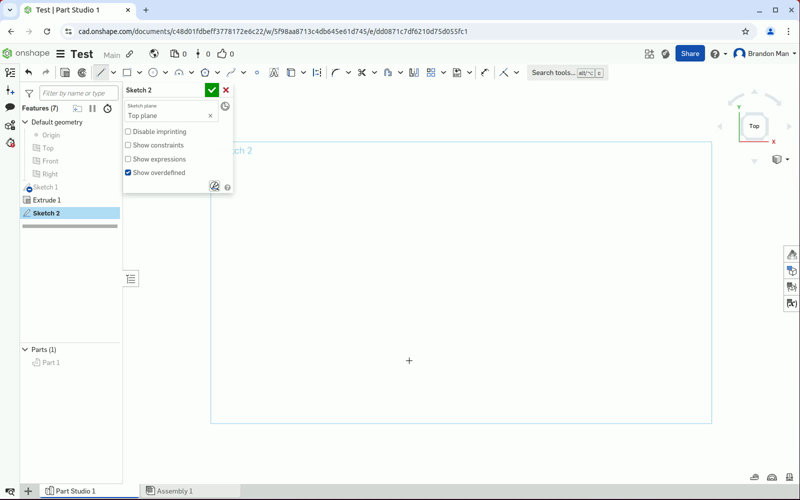
key_up(shift)
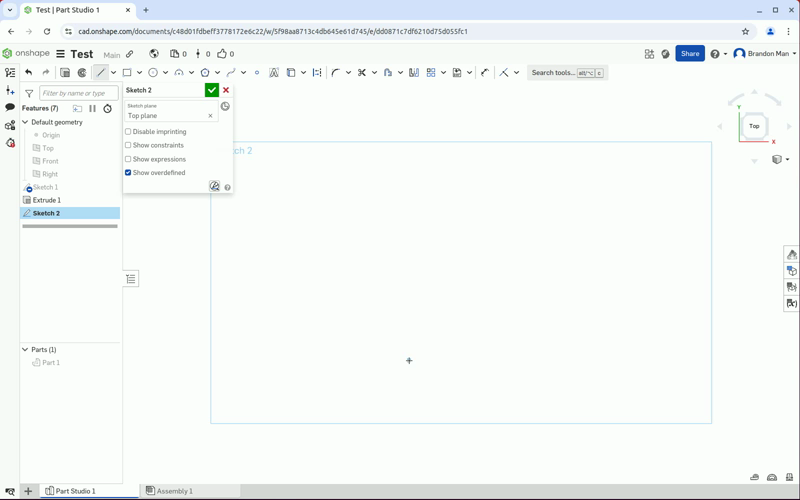
key_down(shift)
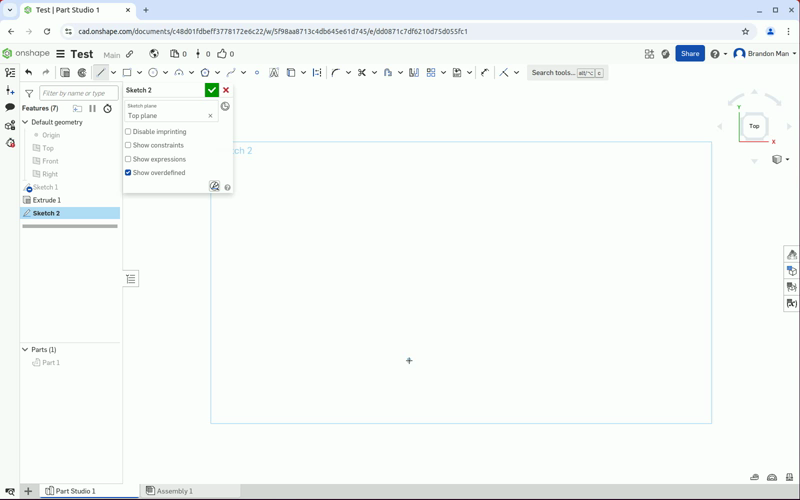
mouse_move(514, 360)
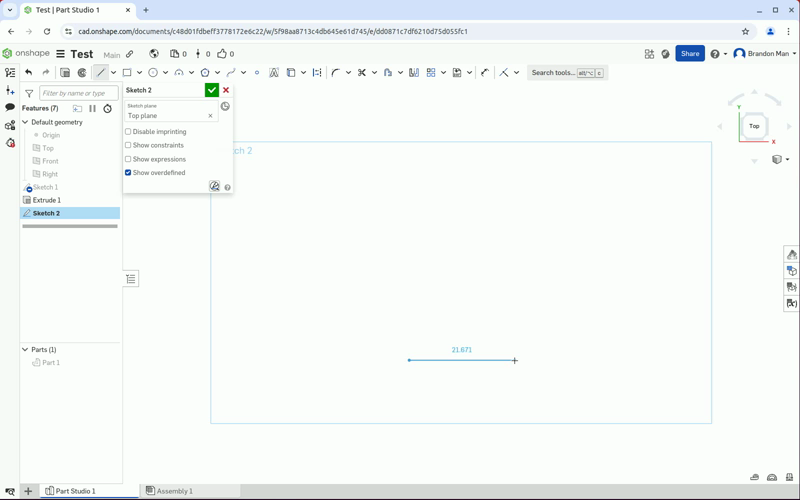
click(514, 360)
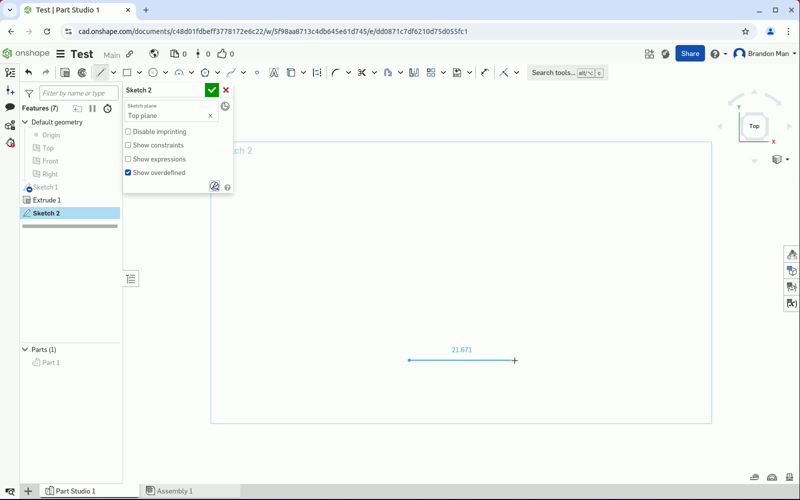
key_up(shift)
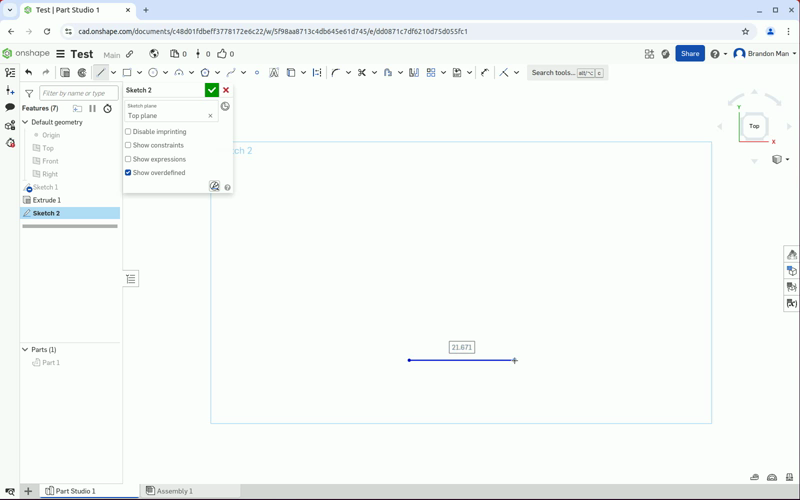
key_down(shift)
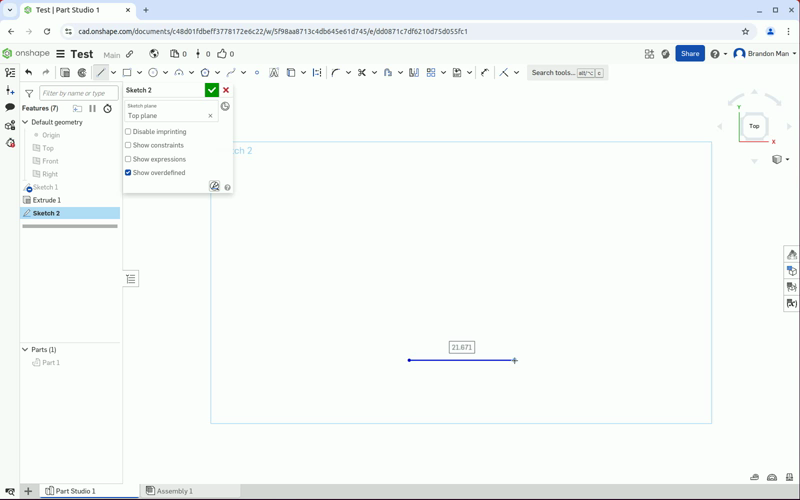
mouse_move(514, 246)
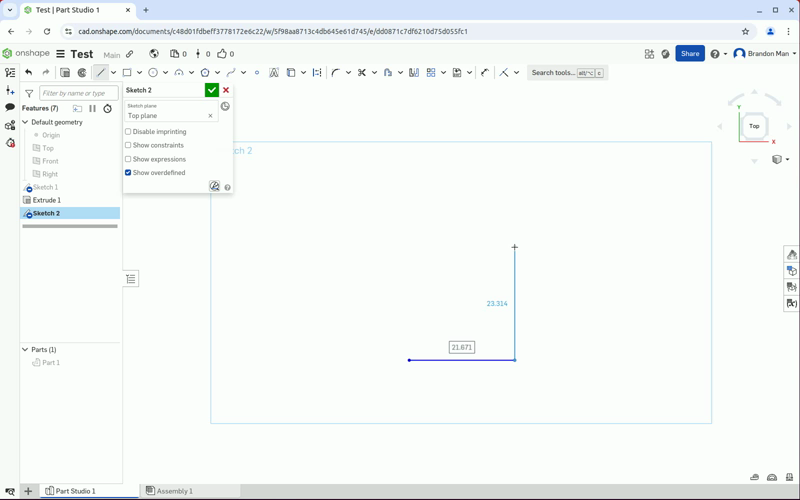
click(514, 246)
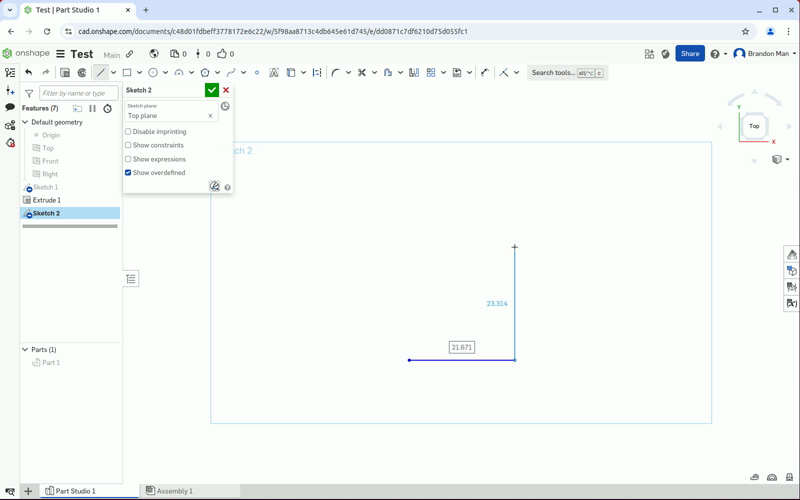
key_up(shift)
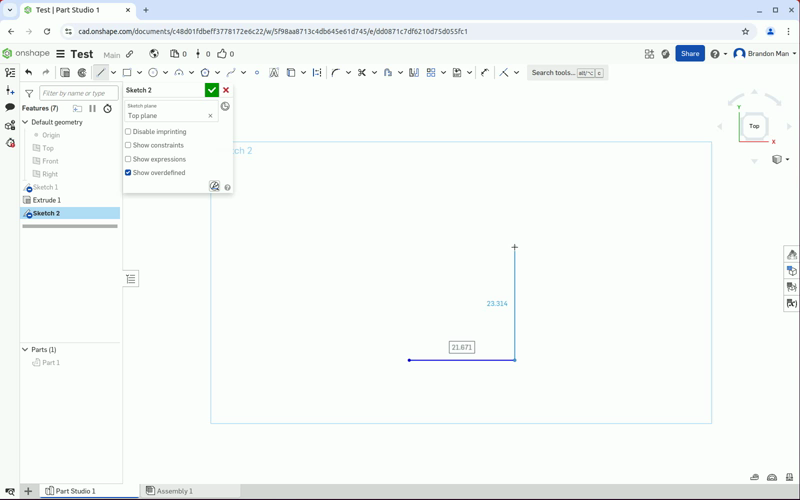
key_down(shift)
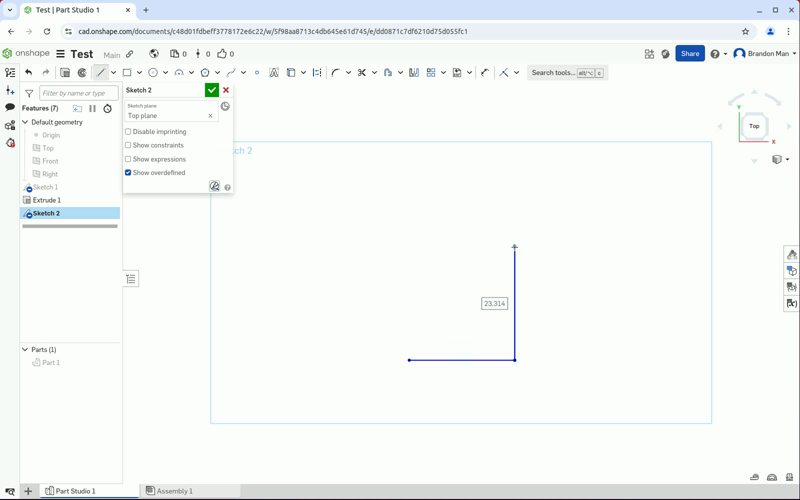
mouse_move(409, 246)
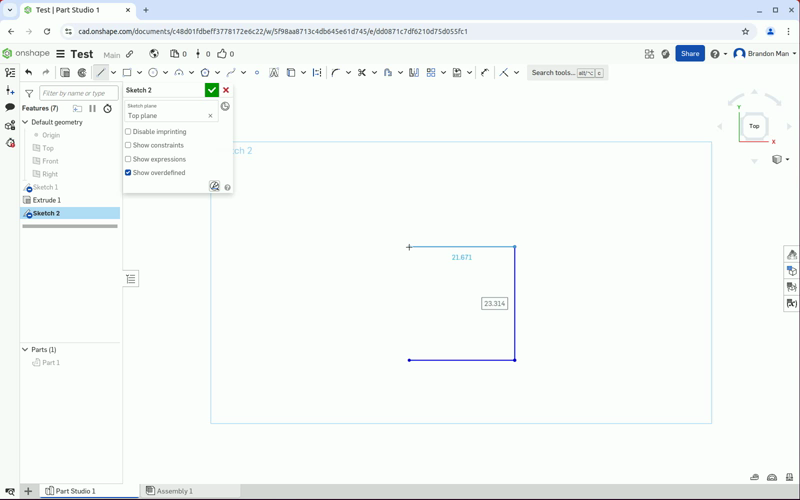
click(409, 246)
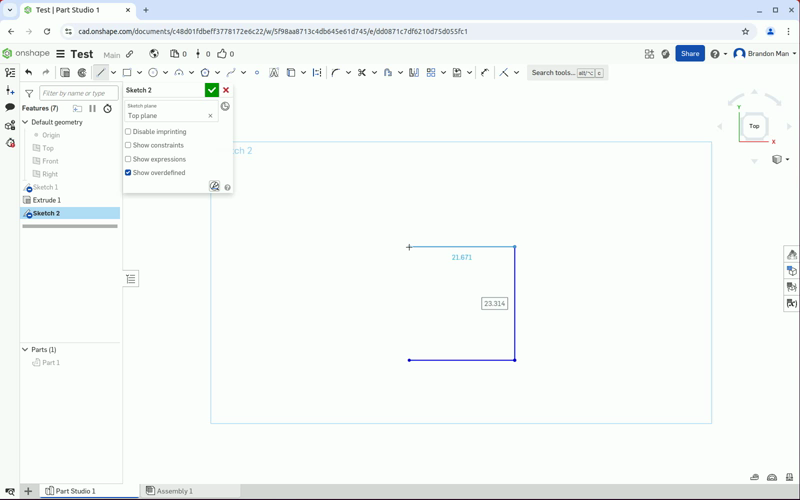
key_up(shift)
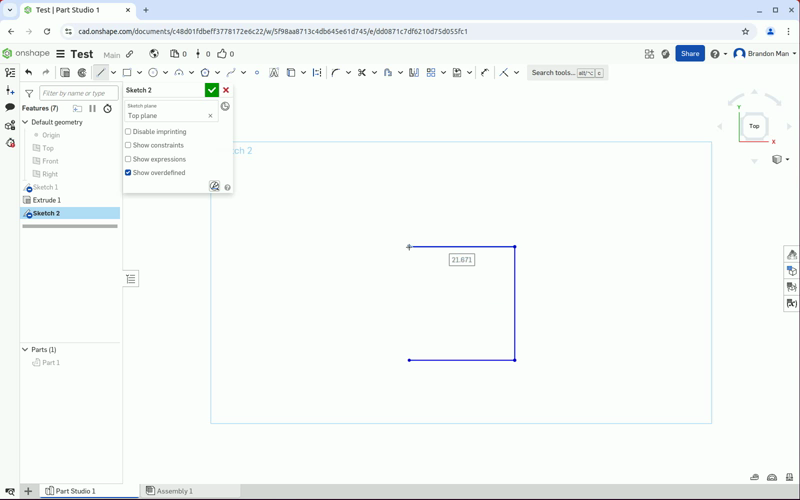
key_down(shift)
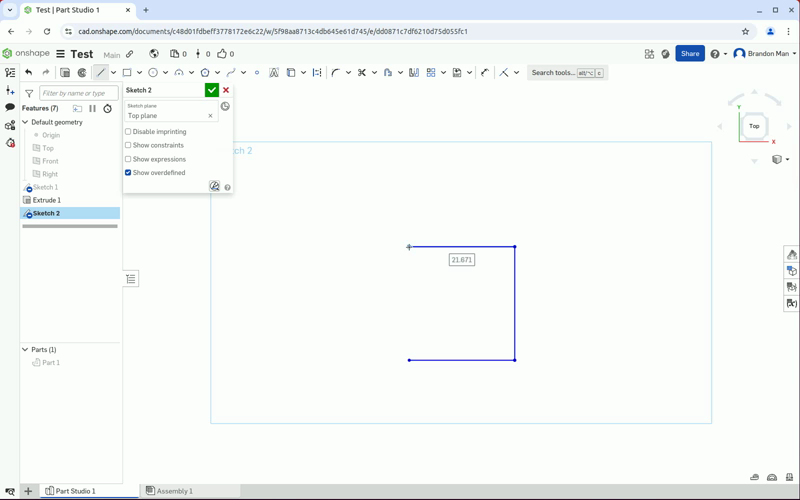
mouse_move(409, 360)
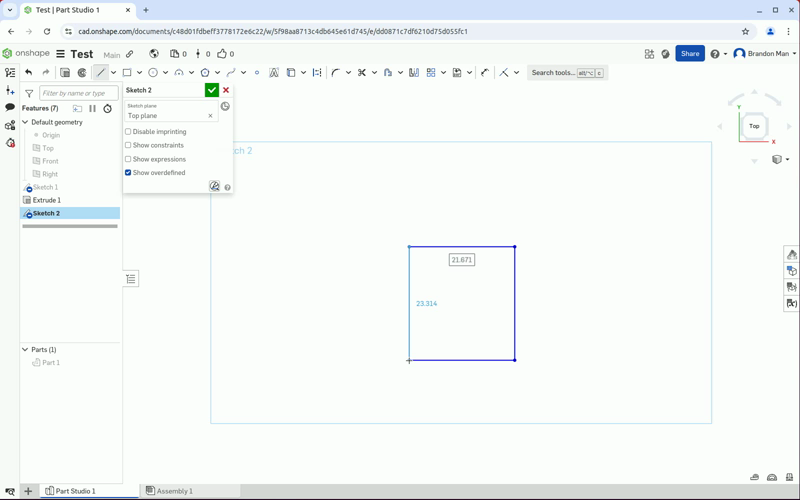
key_up(shift)
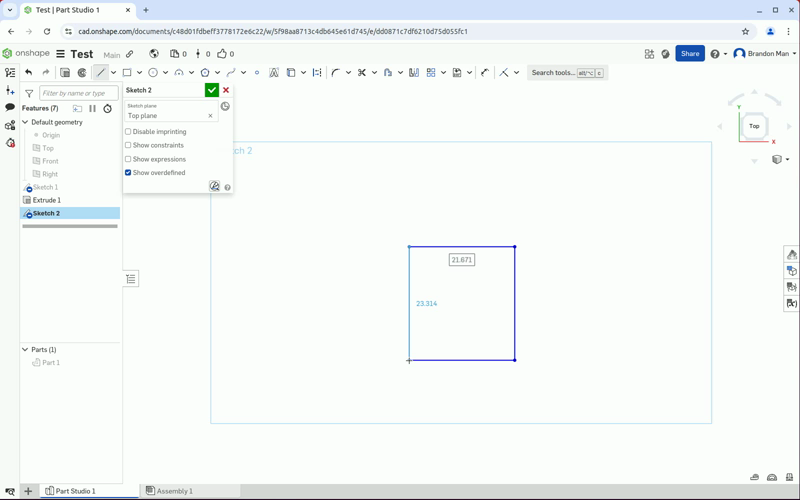
click(409, 360)
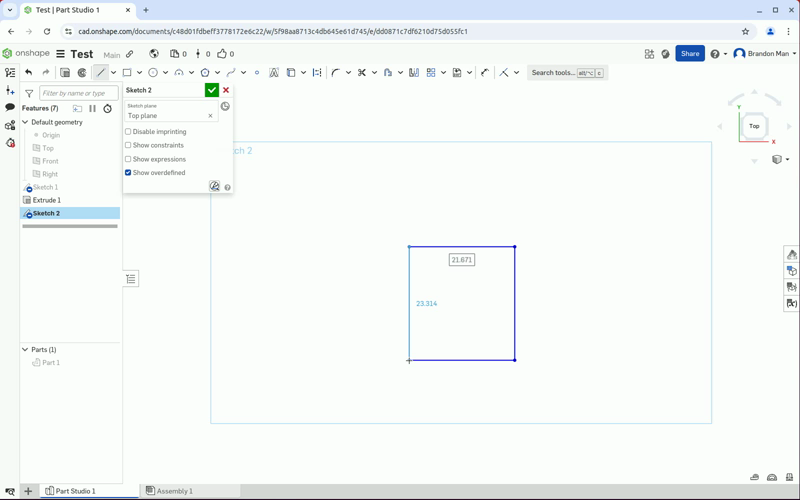
key(esc)
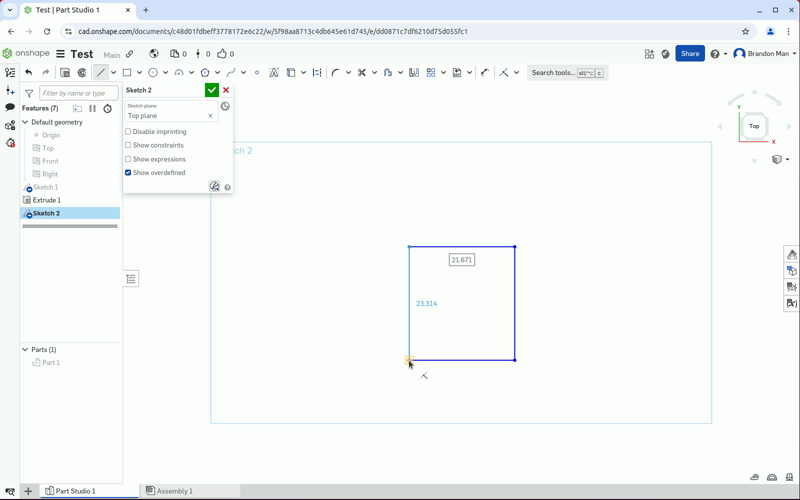
mouse_move(487, 274)
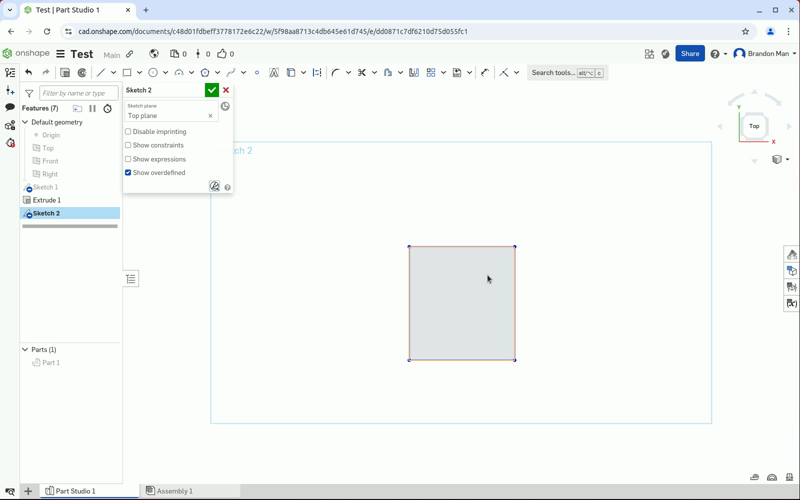
click(487, 274)
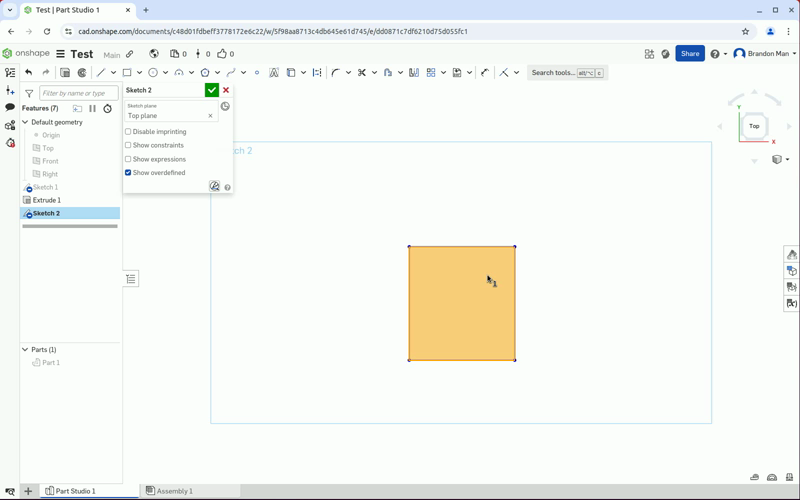
mouse_move(73, 352)
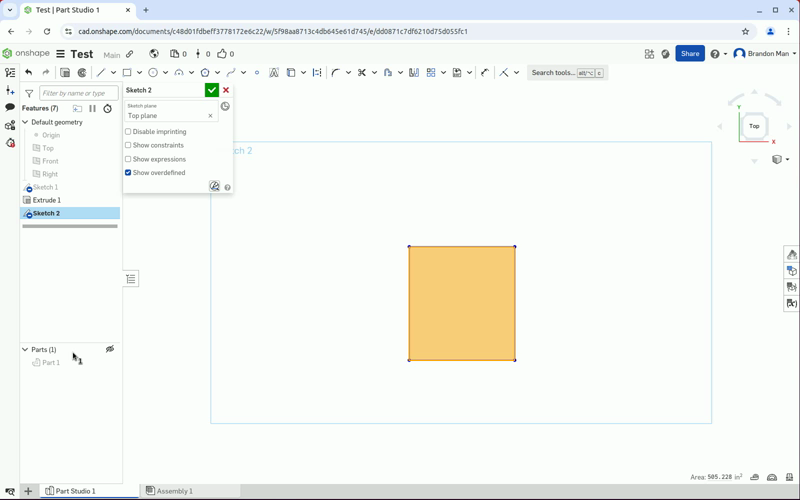
key(shift+y)
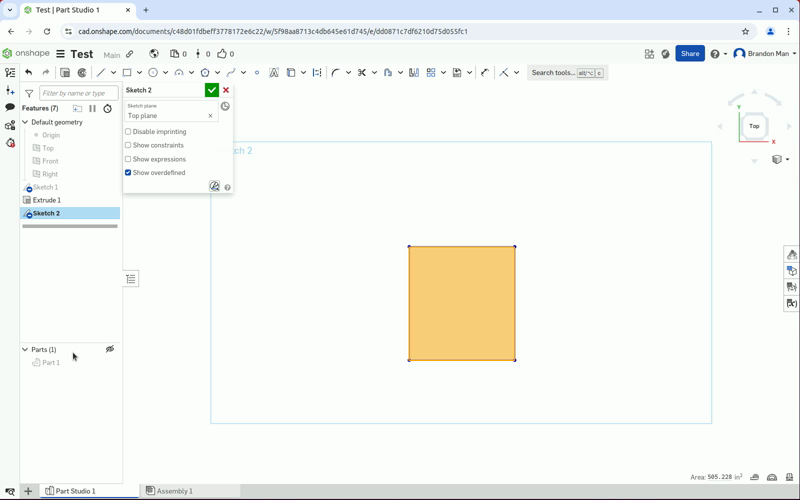
key(shift+e)
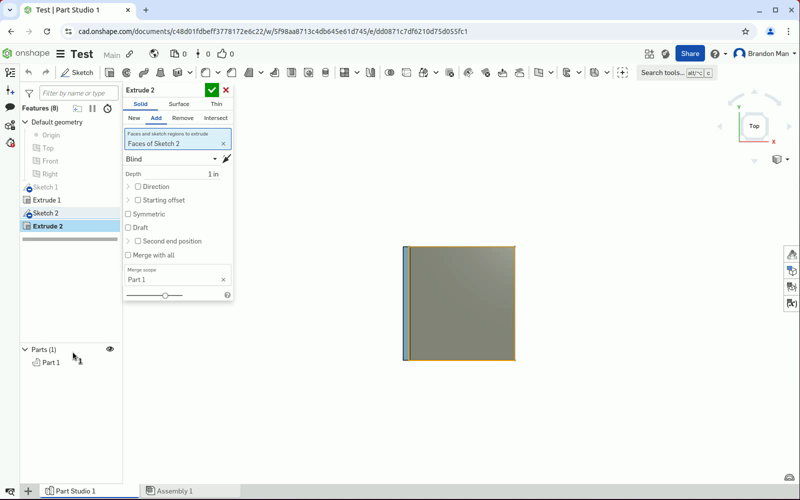
mouse_move(143, 106)
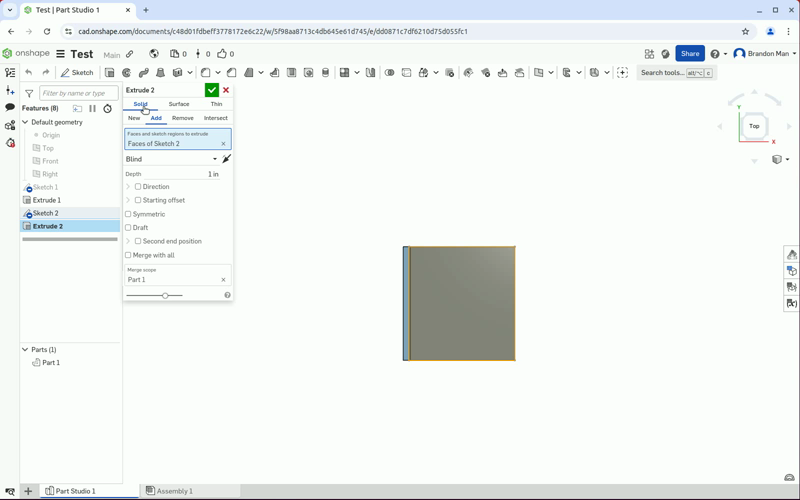
click(143, 106)
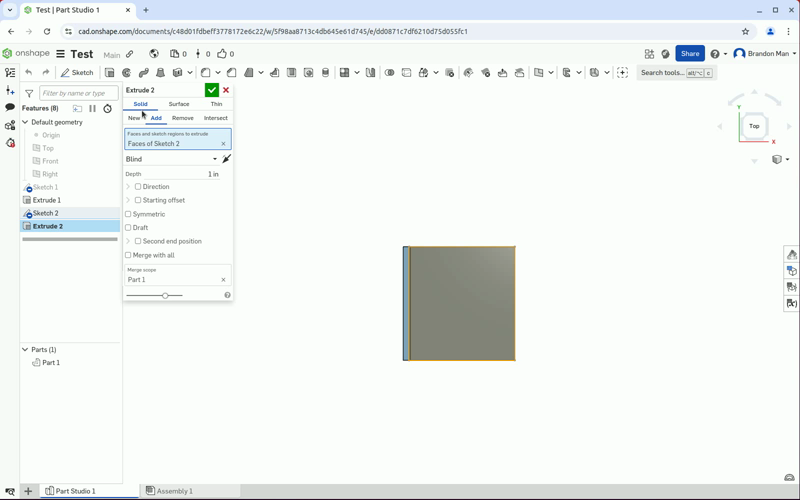
mouse_move(137, 120)
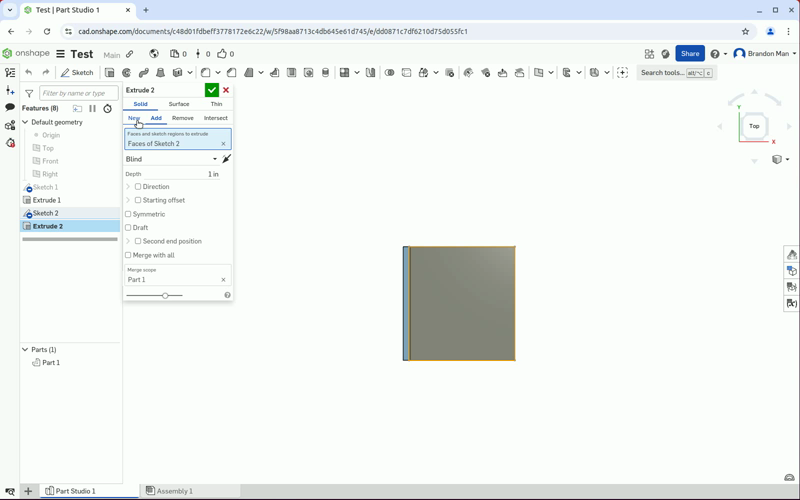
click(137, 120)
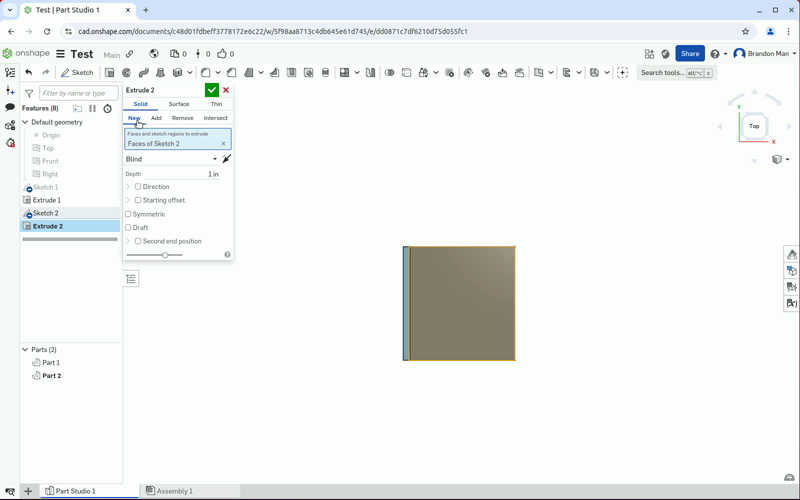
key(tab, 4)
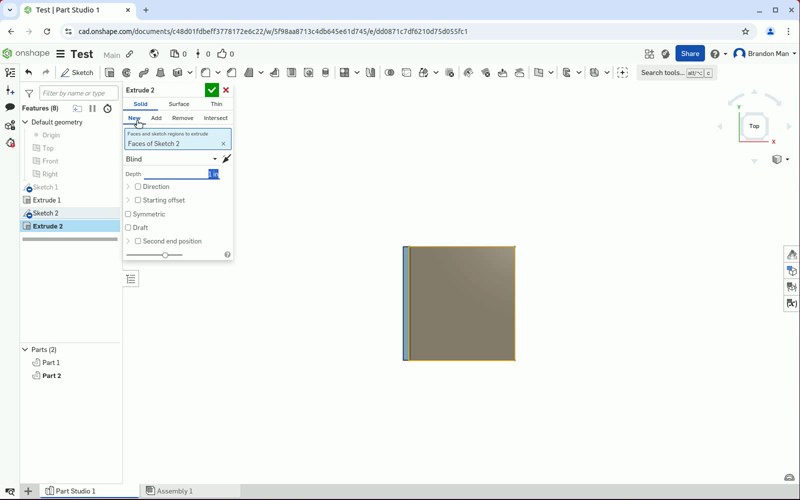
text(1.444)
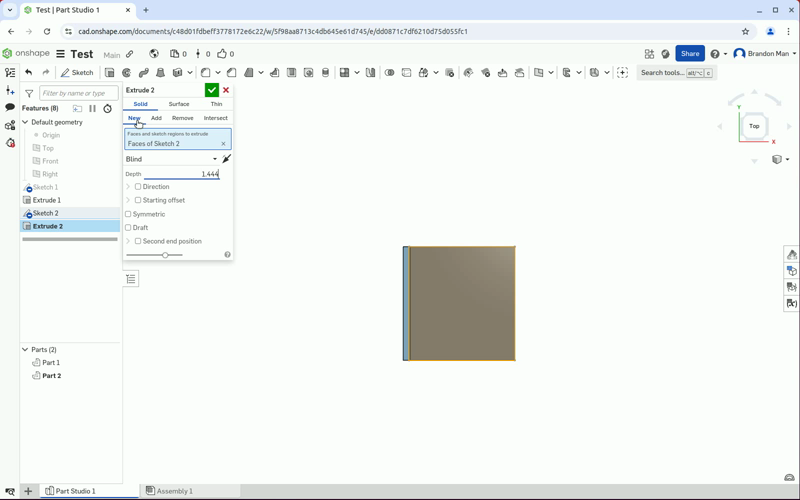
key(enter)
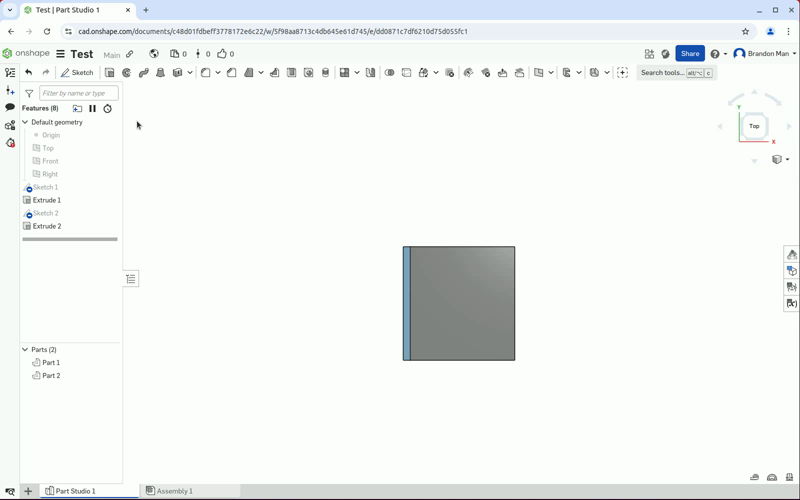
key(shift+h)
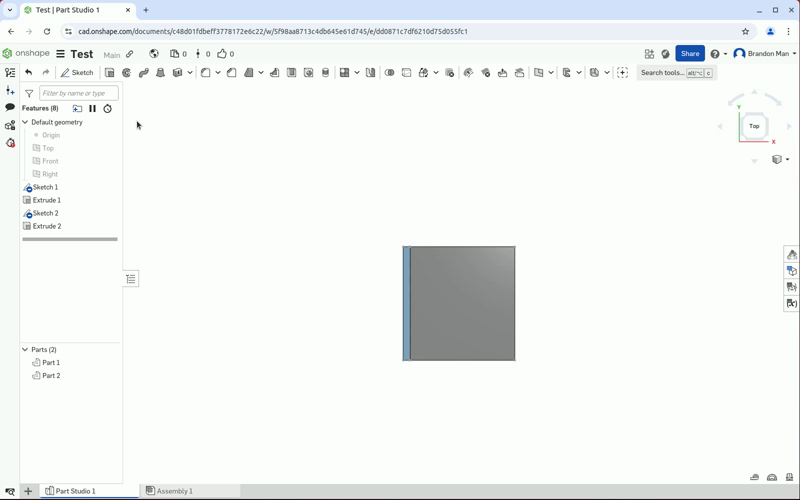
key(shift+h)
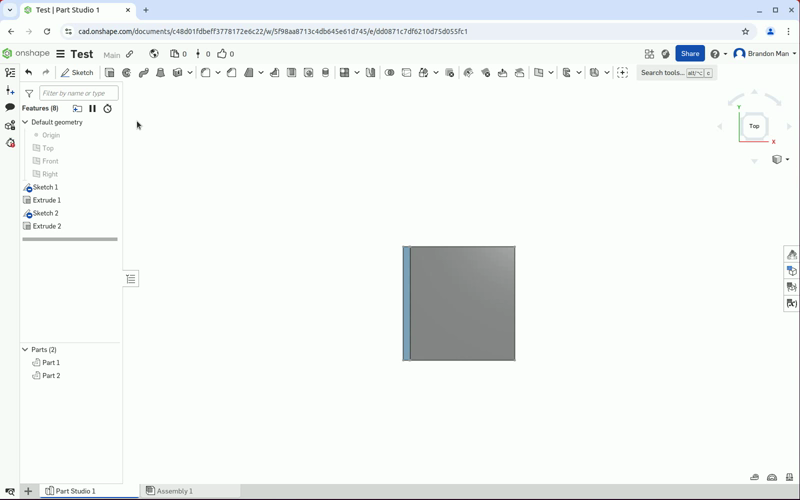
key(shift+7)
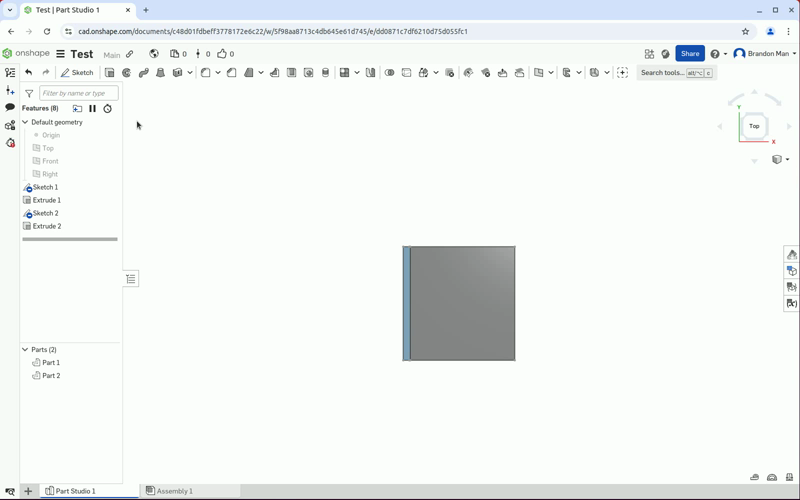
key(up, 3)
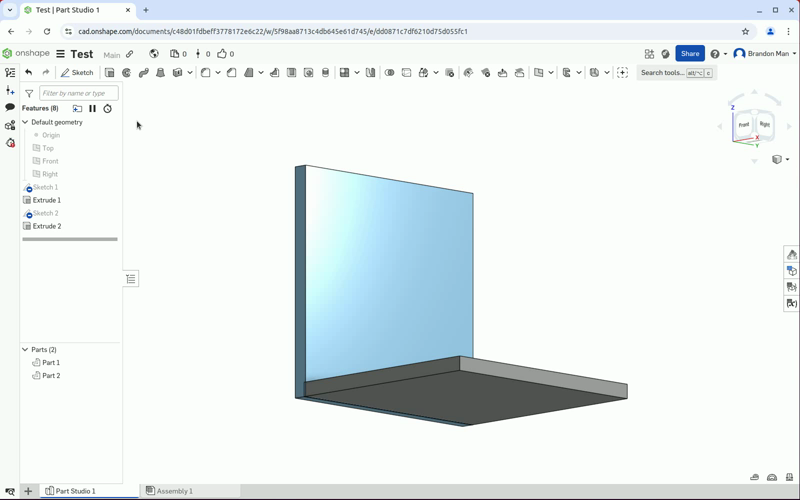
key(left, 3)
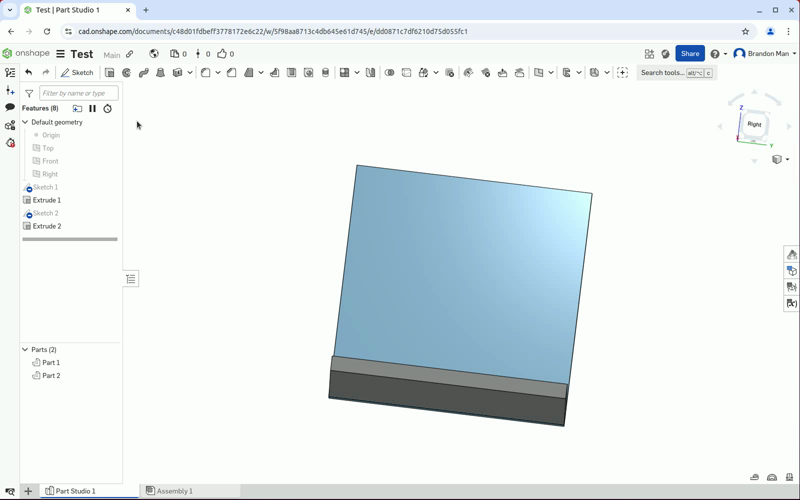
key(right, 3)
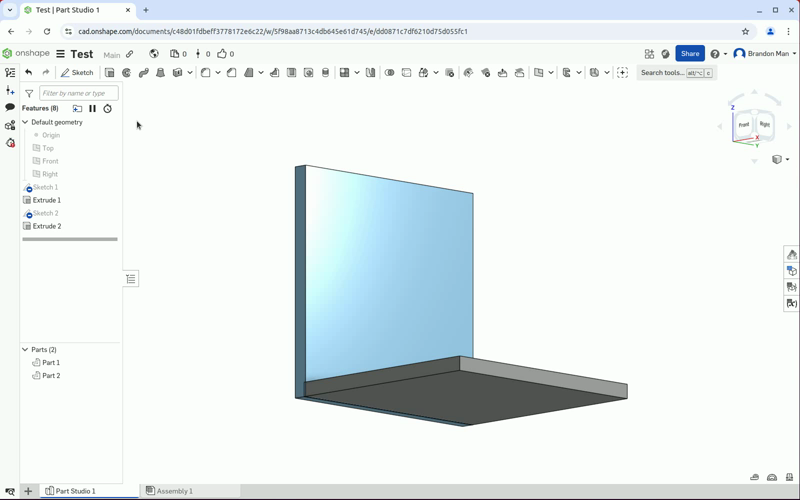
key(down, 3)
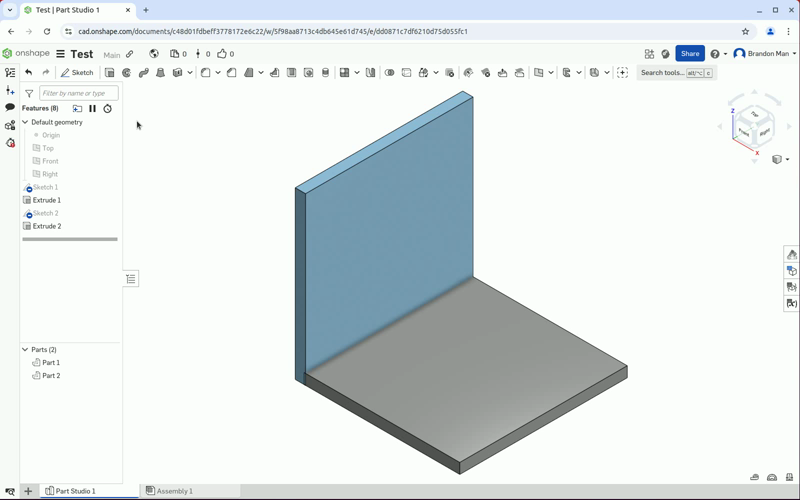
mouse_move(73, 189)
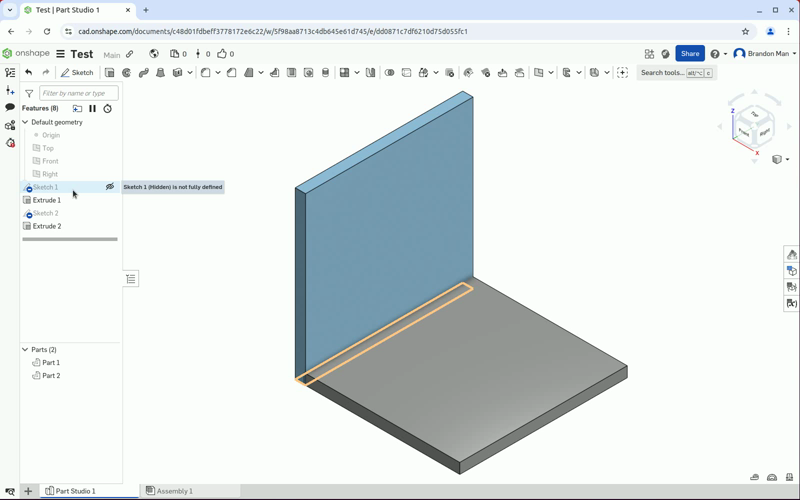
click(73, 189)